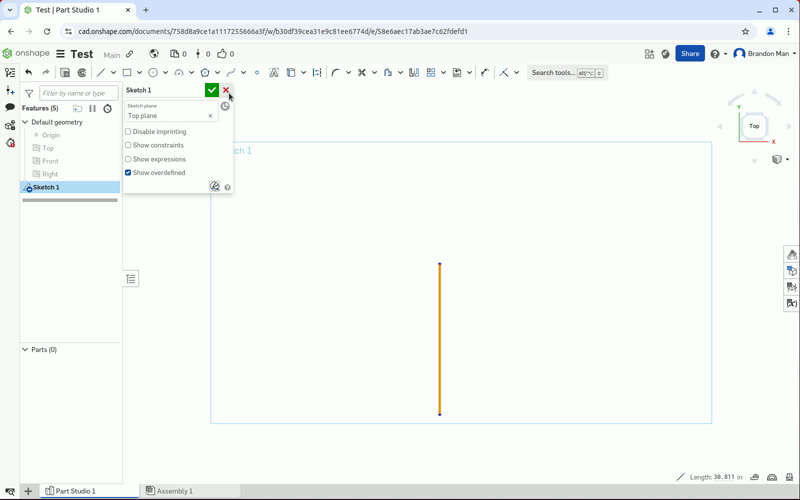
key(shift+h)
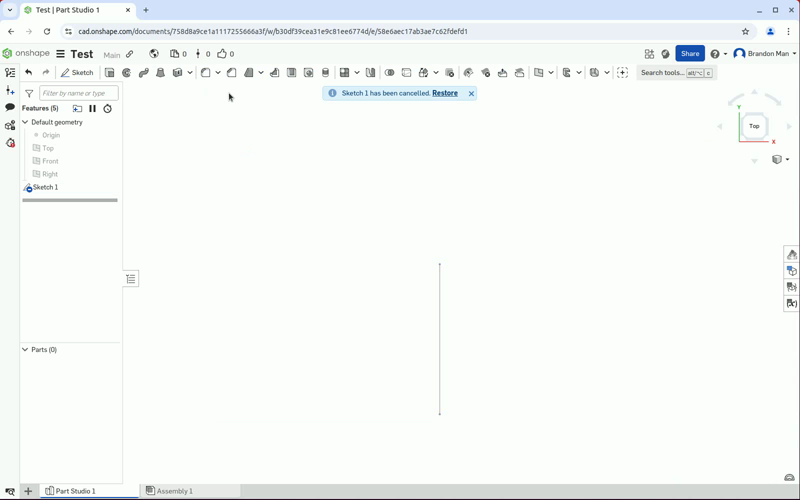
key(shift+s)
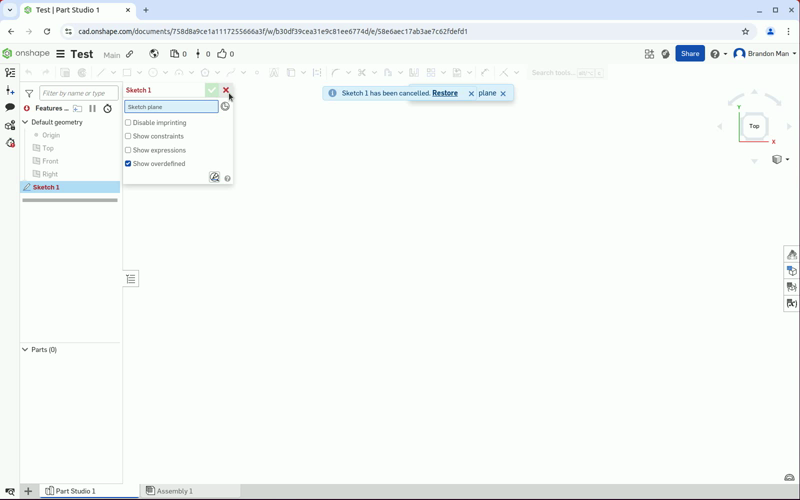
mouse_move(73, 150)
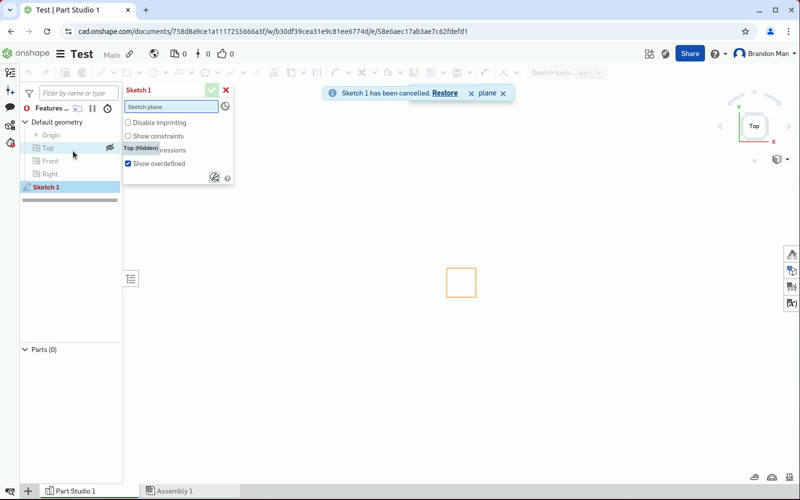
click(73, 150)
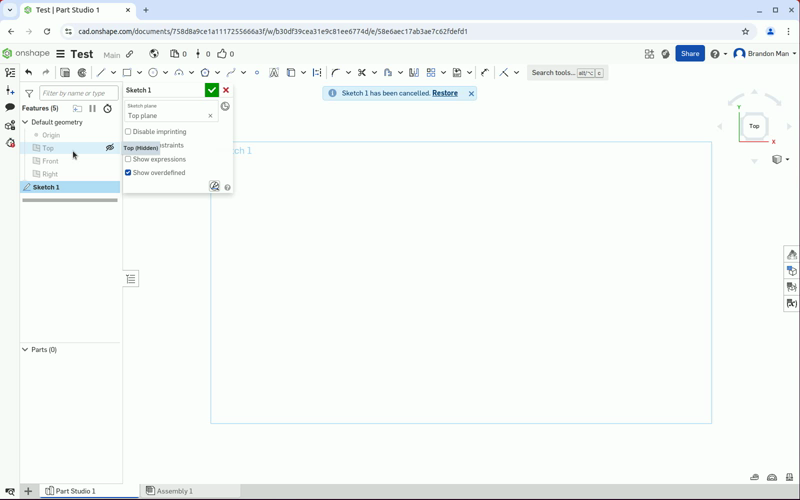
mouse_move(73, 352)
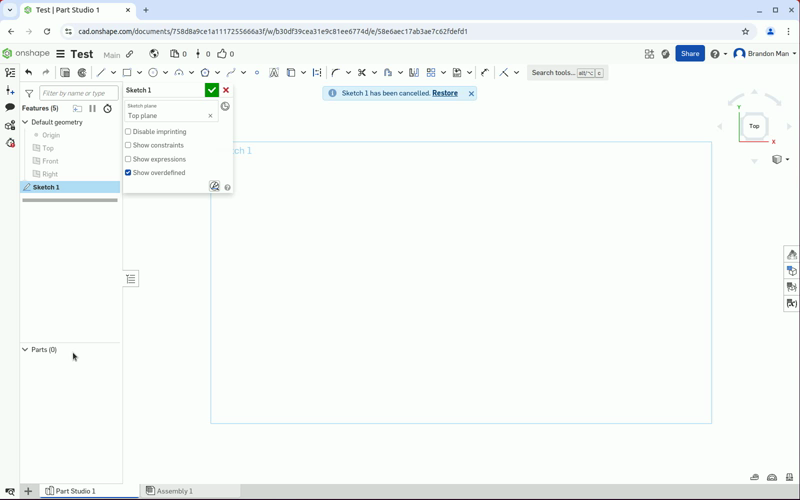
key(y)
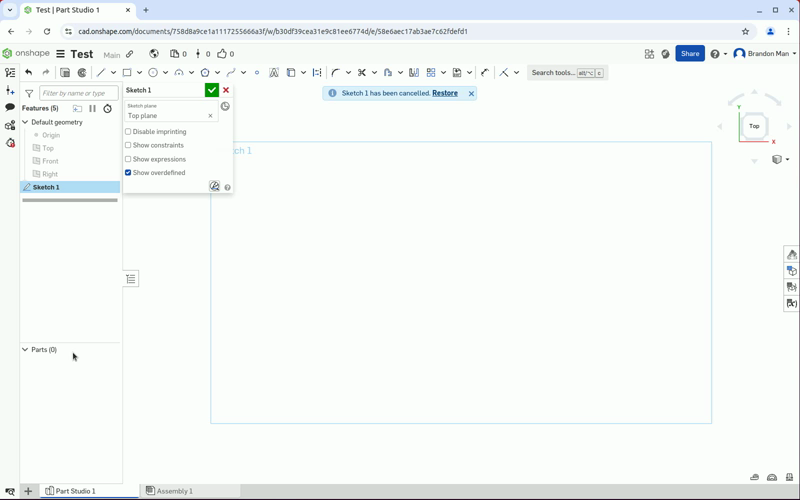
key(c)
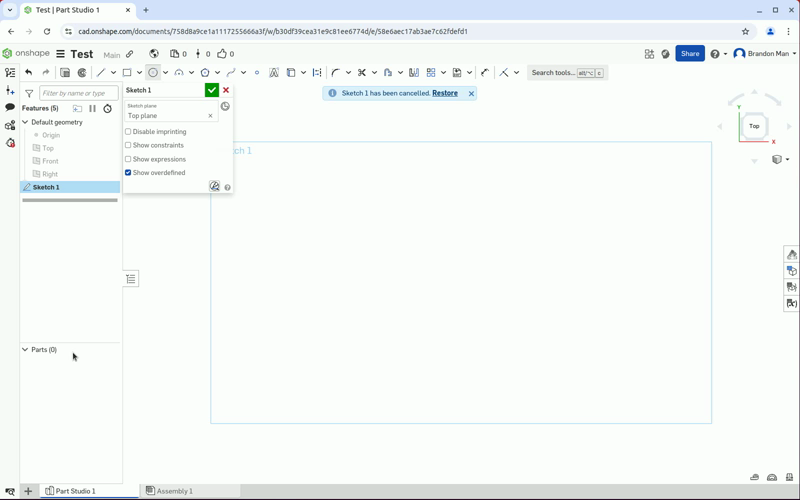
key_down(shift)
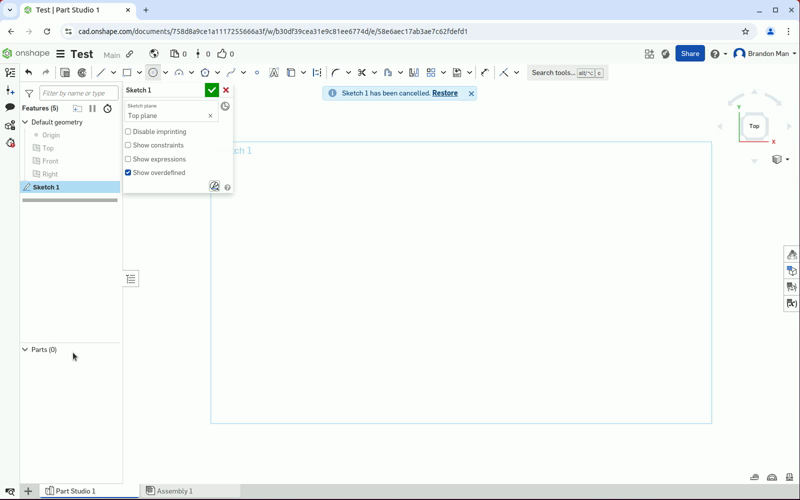
mouse_move(461, 282)
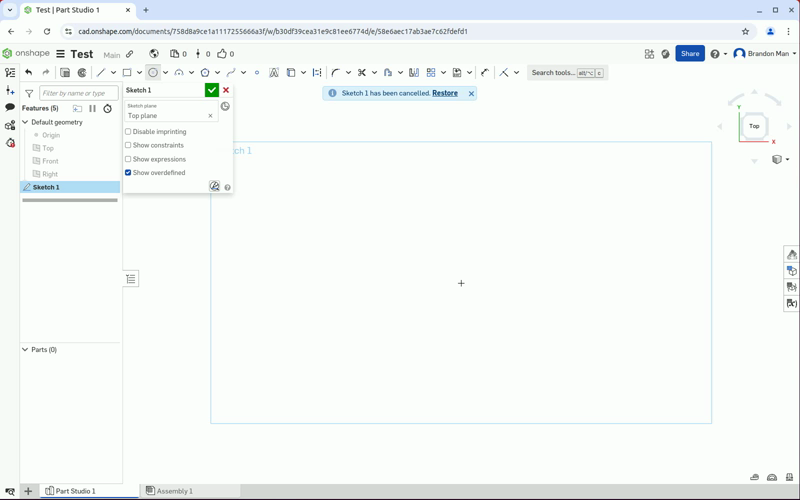
click(461, 282)
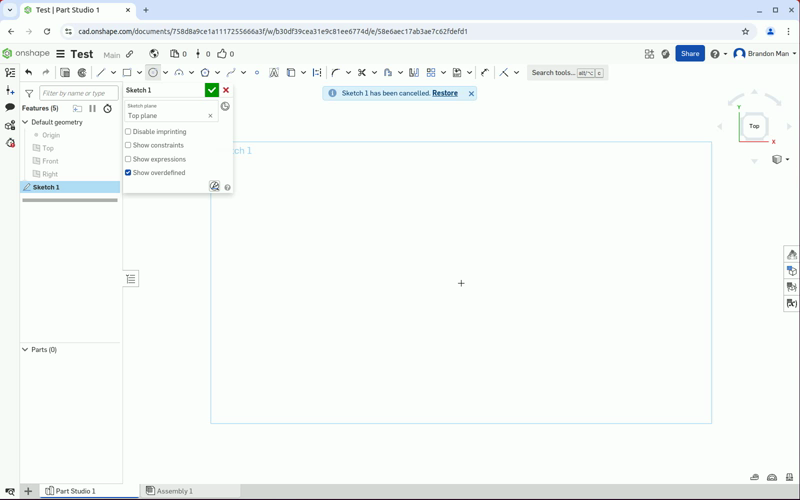
key_up(shift)
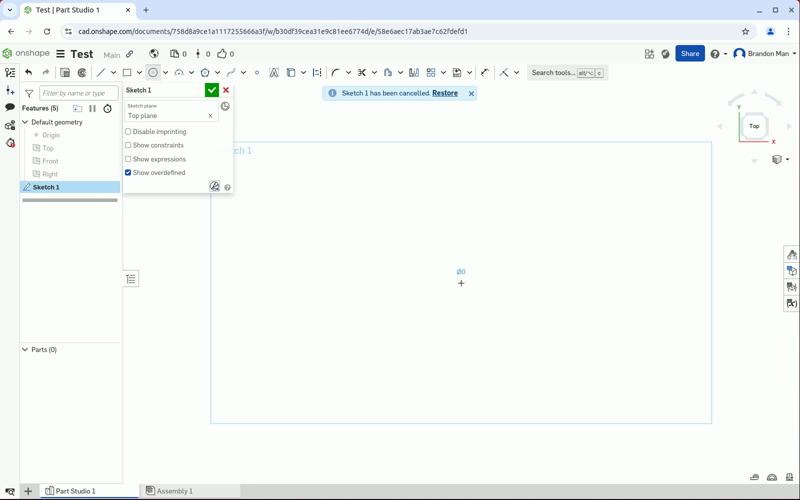
mouse_move(495, 282)
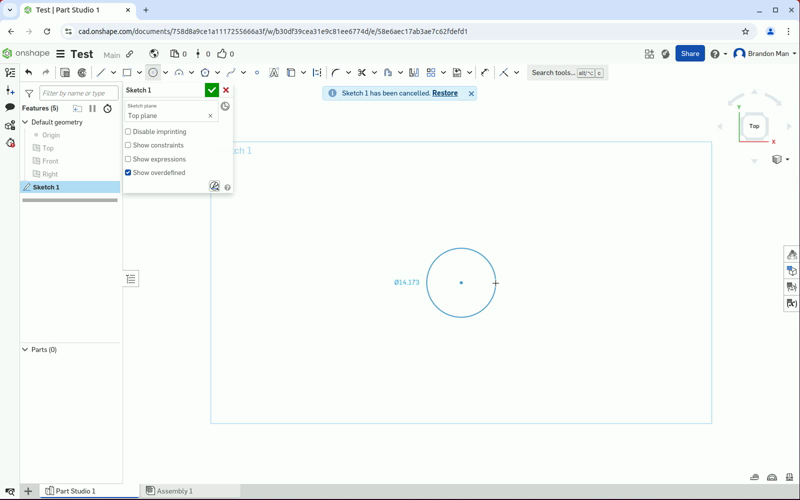
click(495, 282)
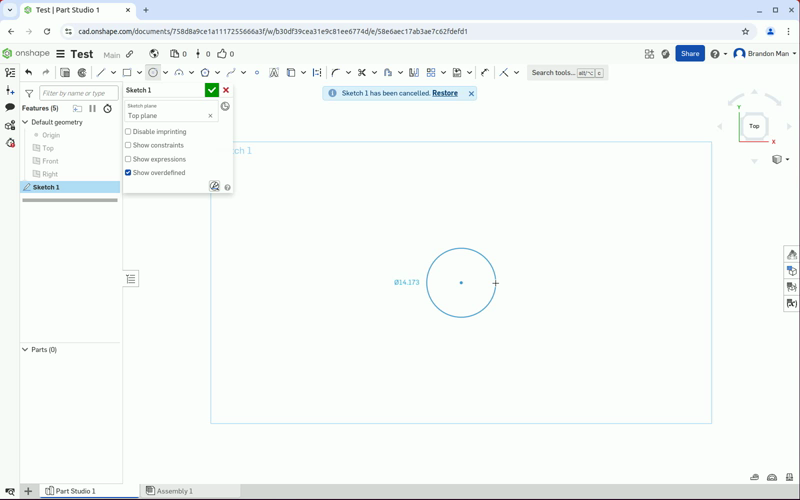
key(esc)
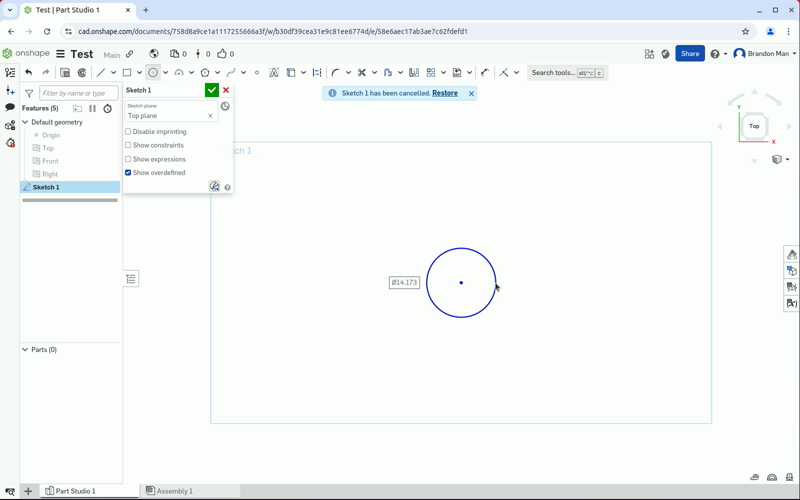
key(c)
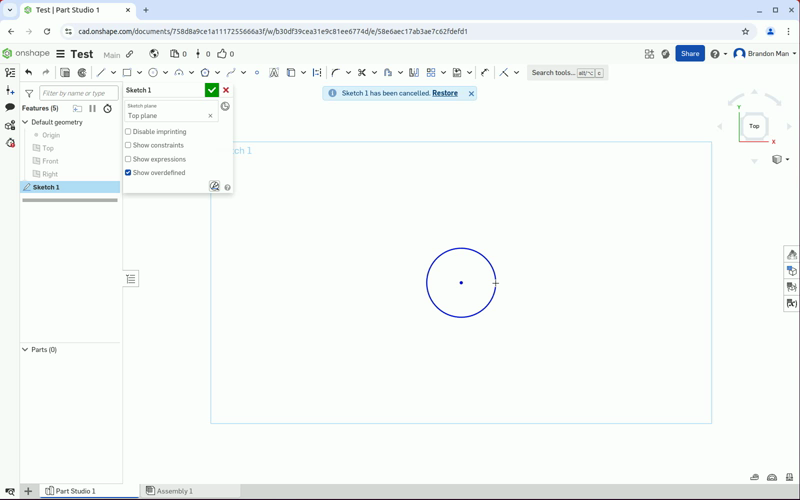
key_down(shift)
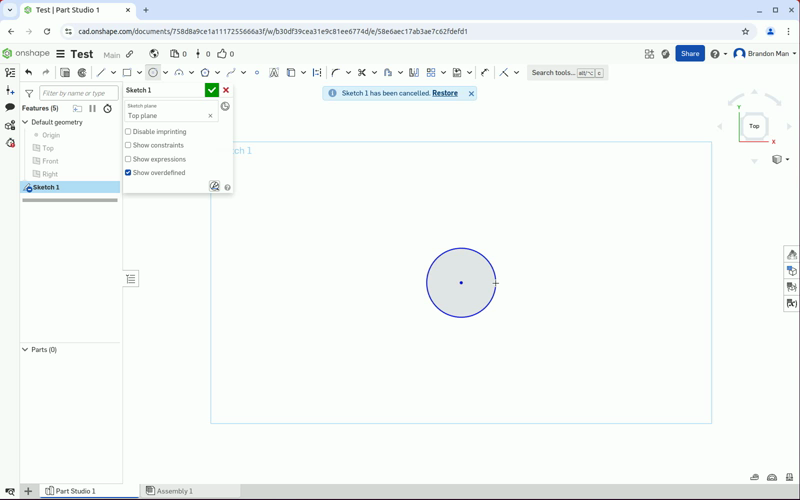
mouse_move(461, 282)
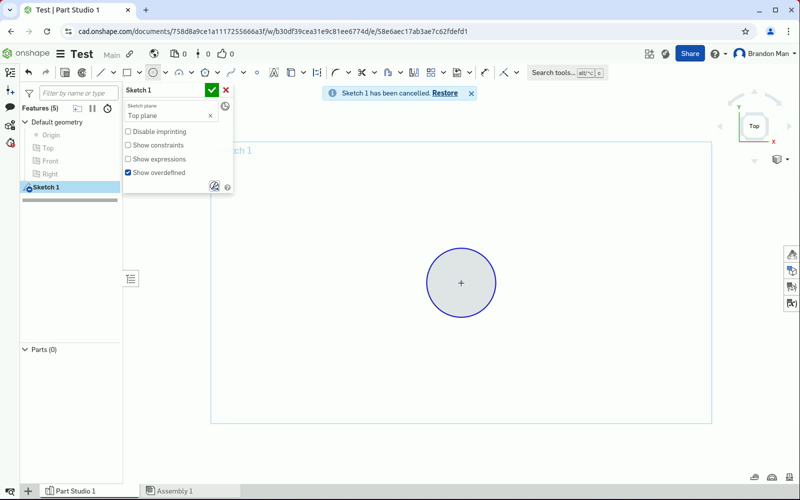
click(461, 282)
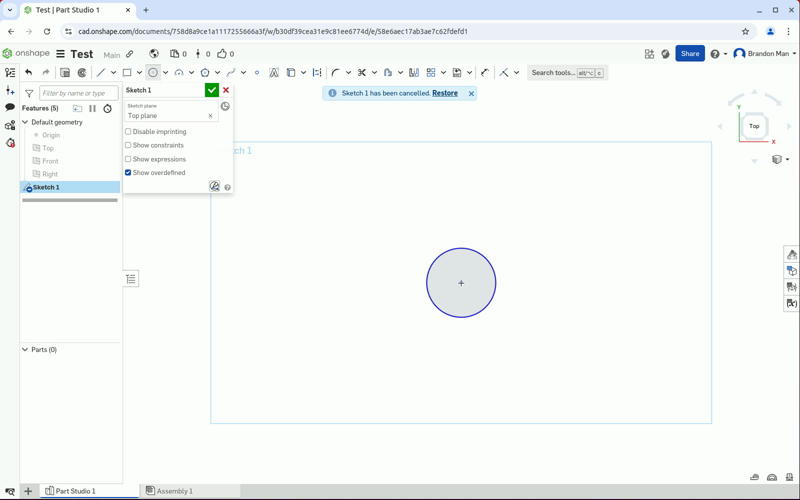
key_up(shift)
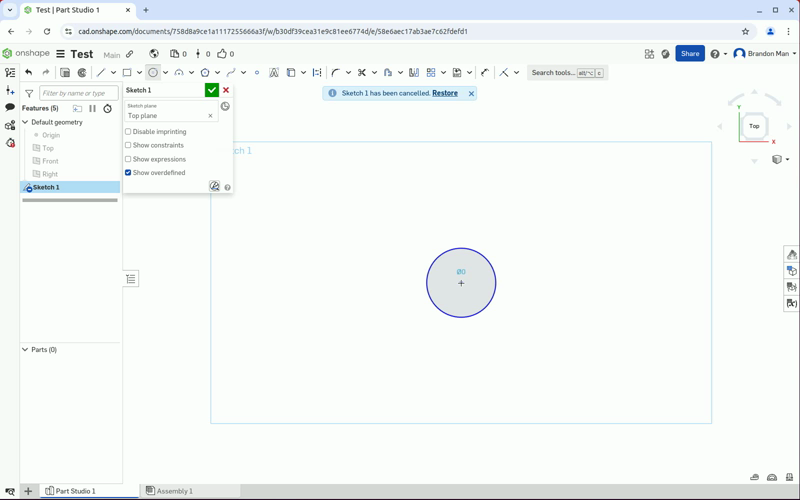
mouse_move(488, 282)
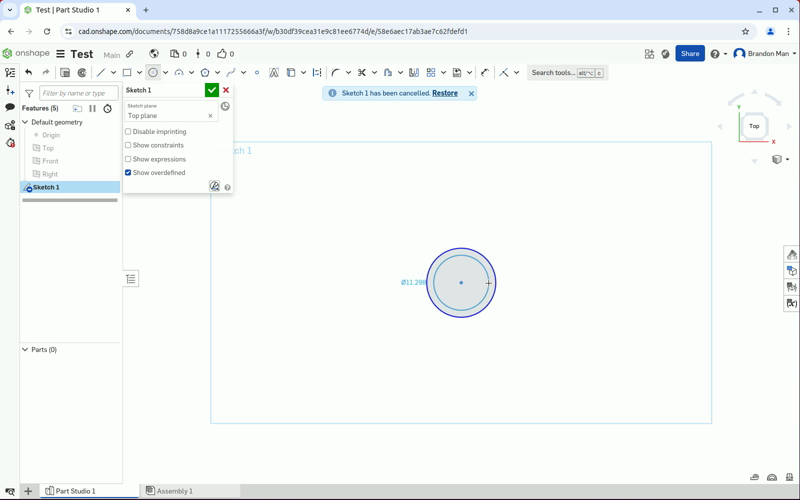
click(488, 282)
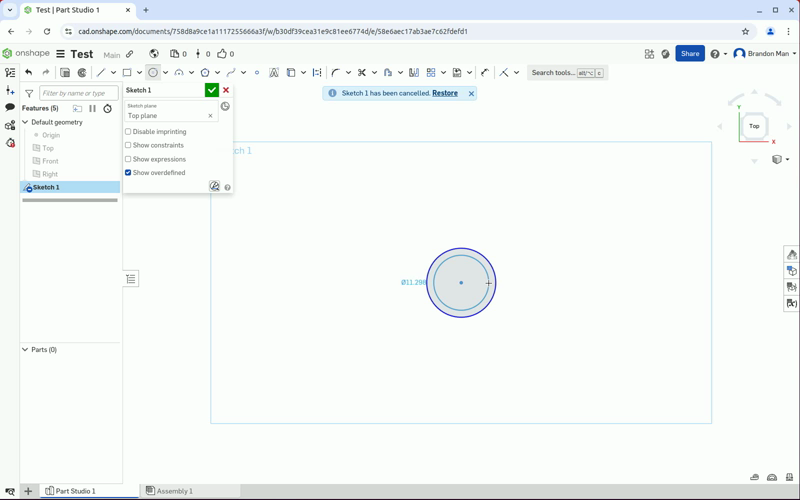
key(esc)
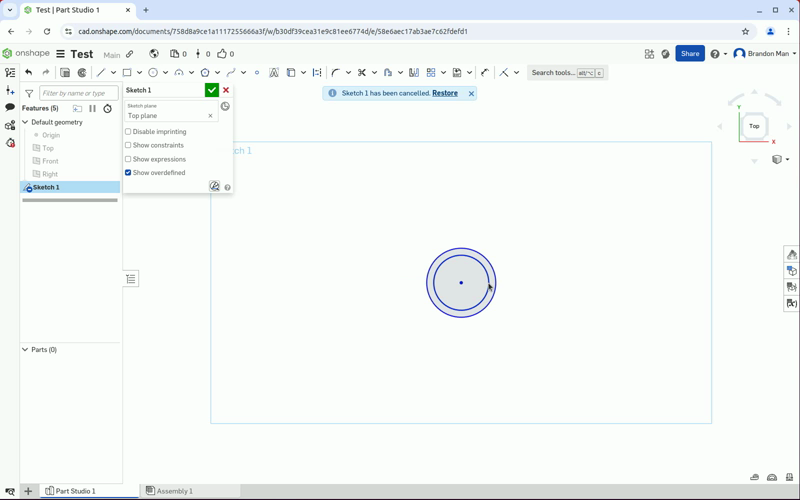
mouse_move(429, 280)
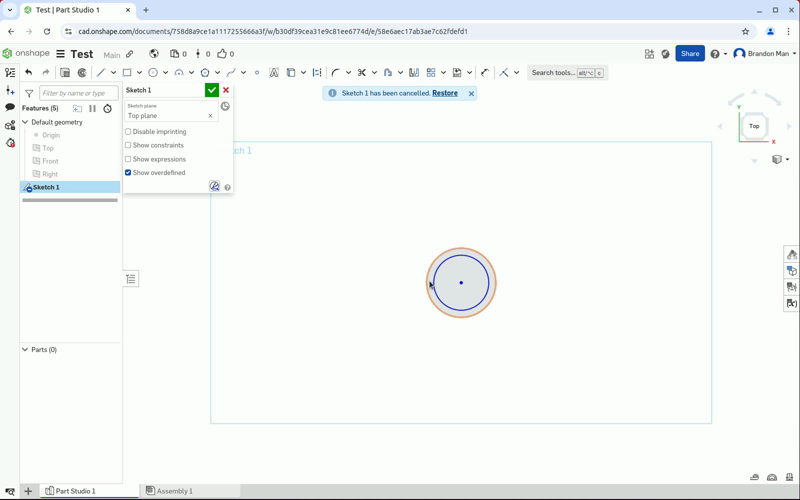
scroll(6)
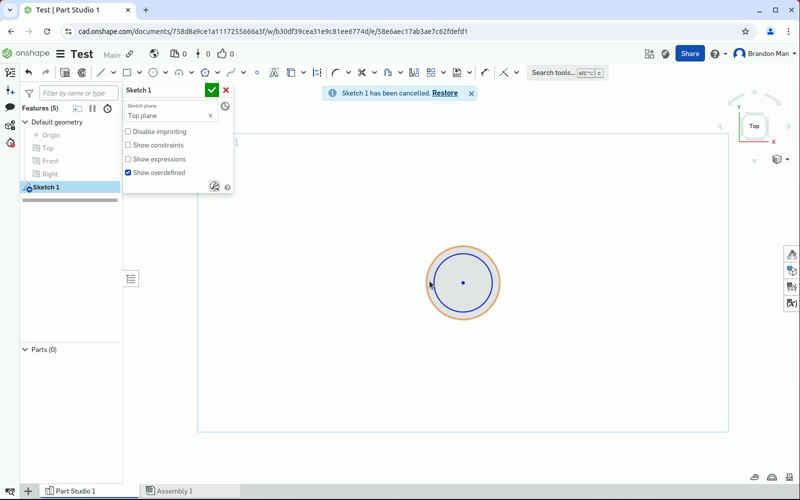
scroll(6)
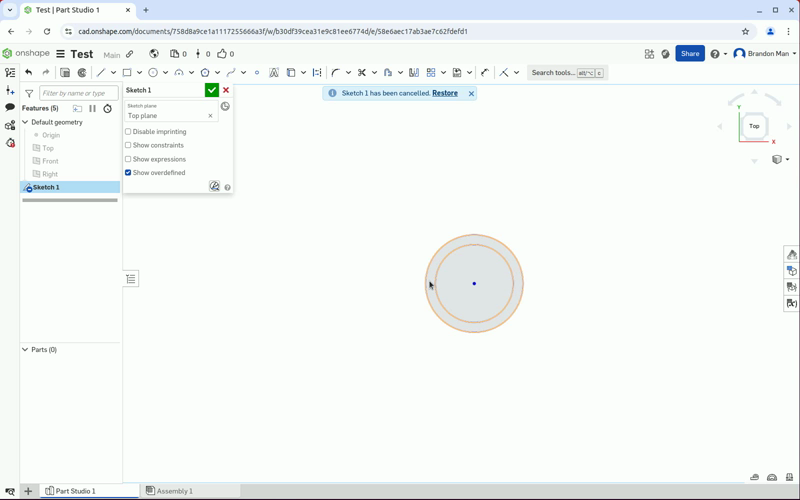
scroll(6)
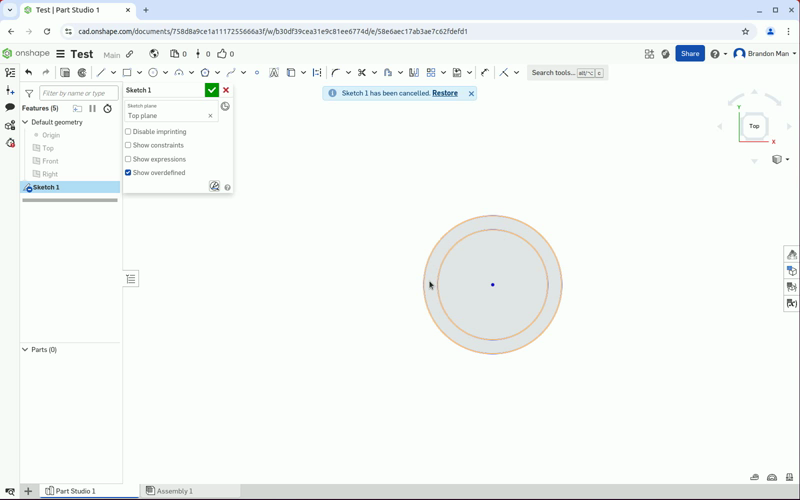
scroll(6)
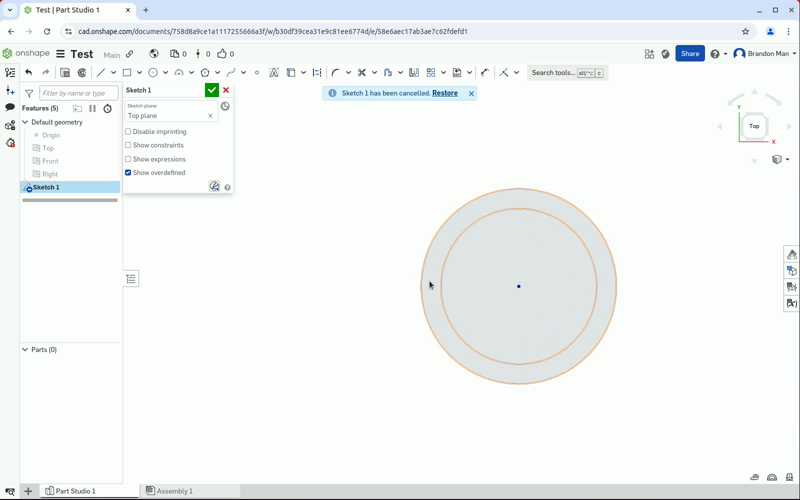
scroll(6)
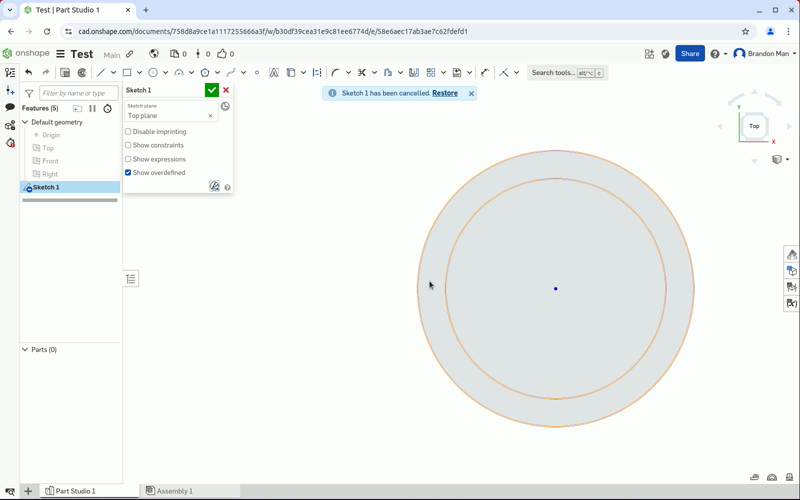
scroll(6)
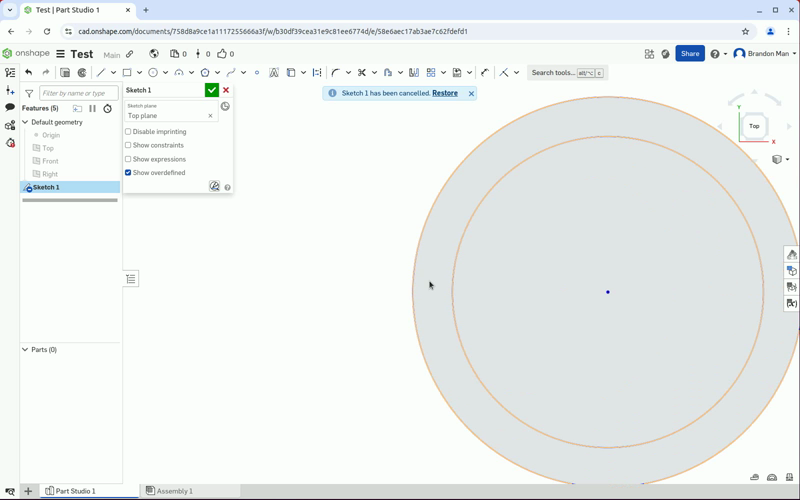
scroll(6)
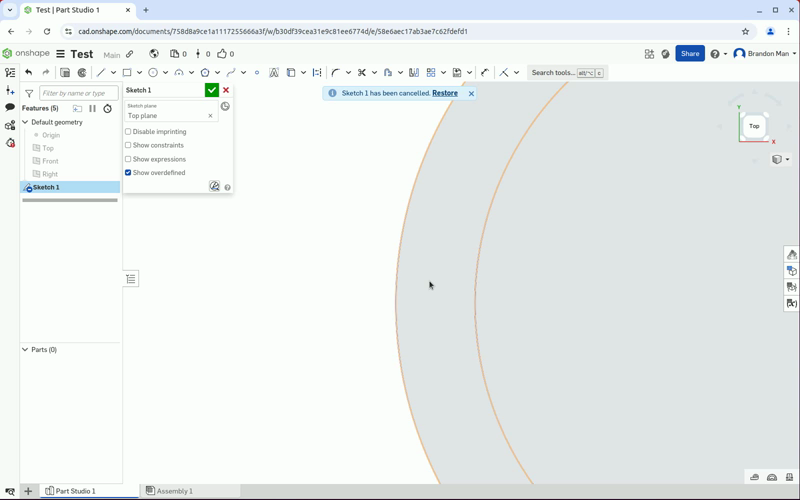
click(429, 280)
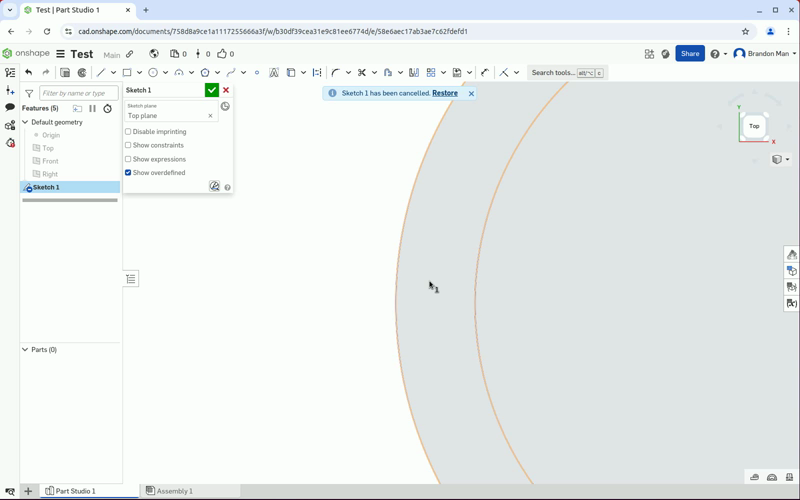
scroll(-6)
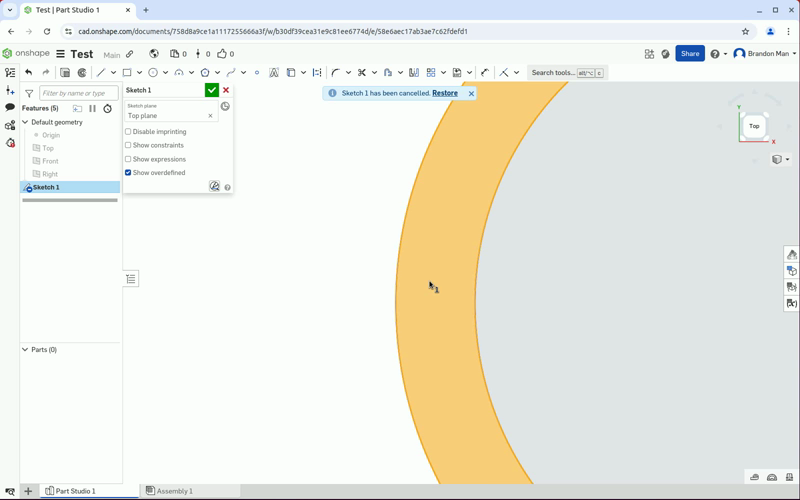
scroll(-6)
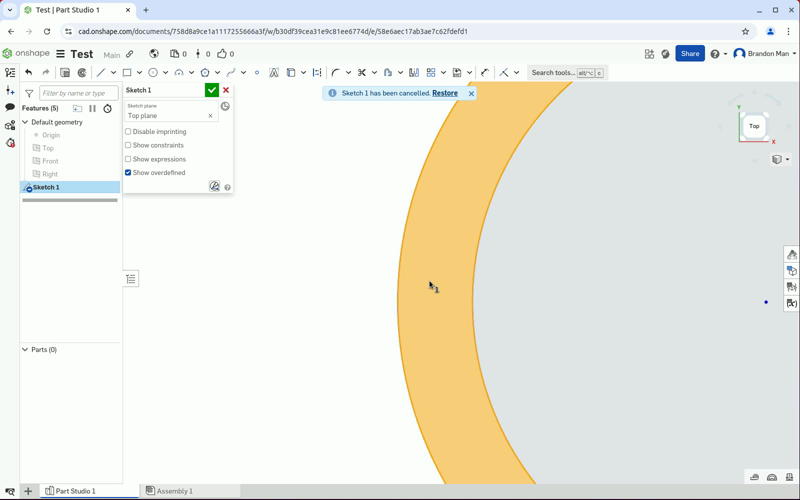
scroll(-6)
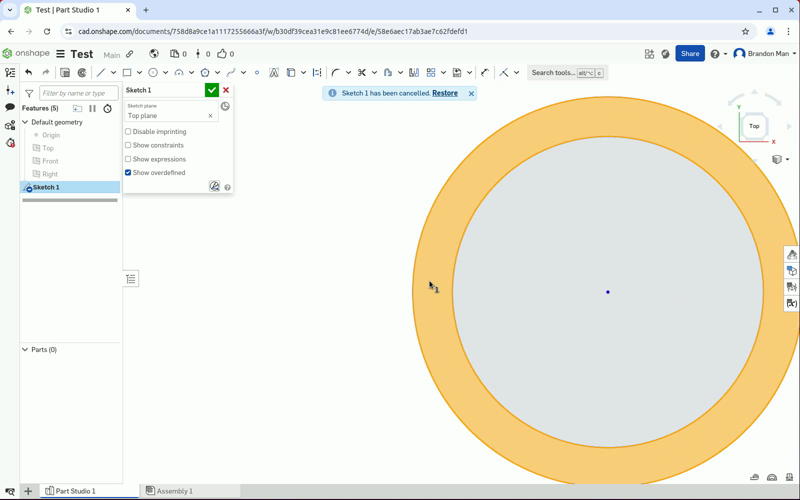
scroll(-6)
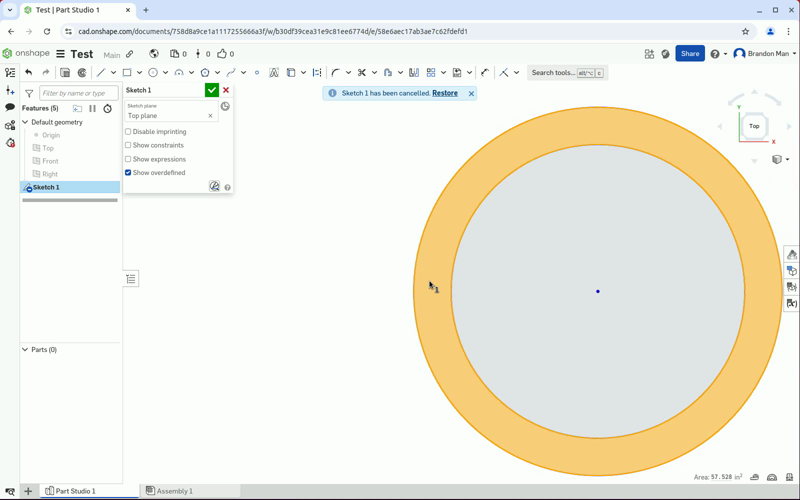
scroll(-6)
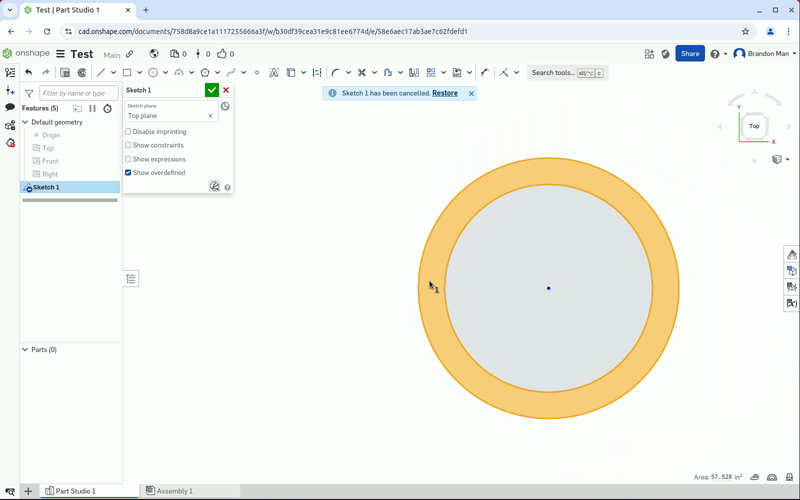
scroll(-6)
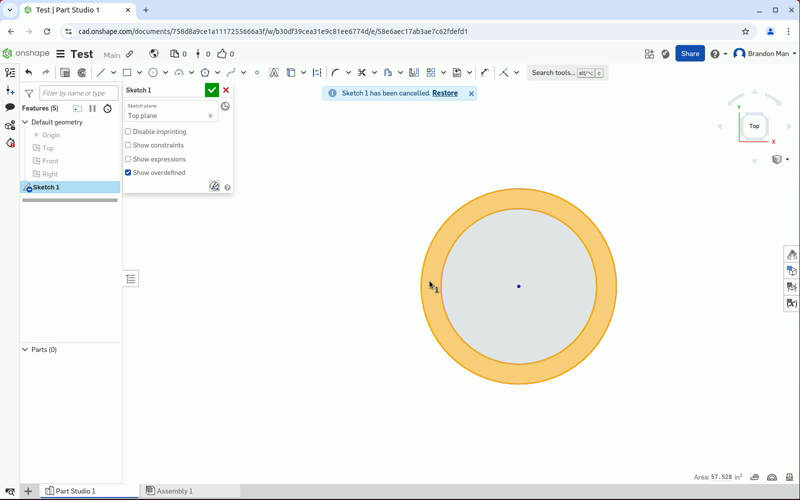
scroll(-6)
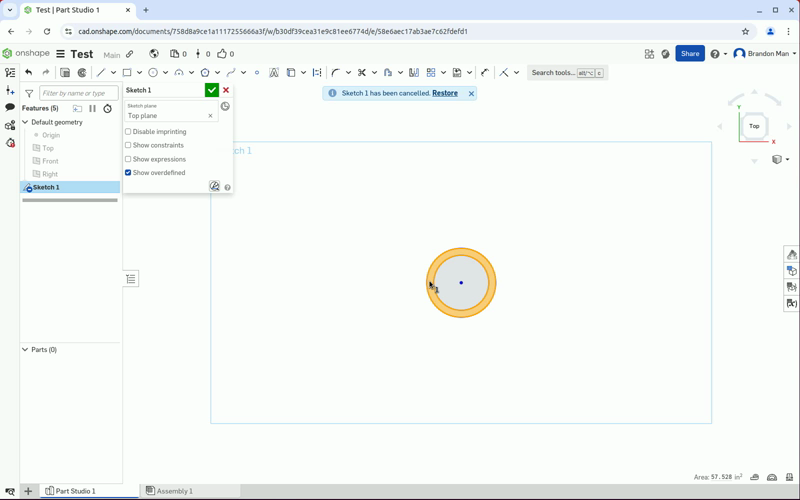
mouse_move(73, 352)
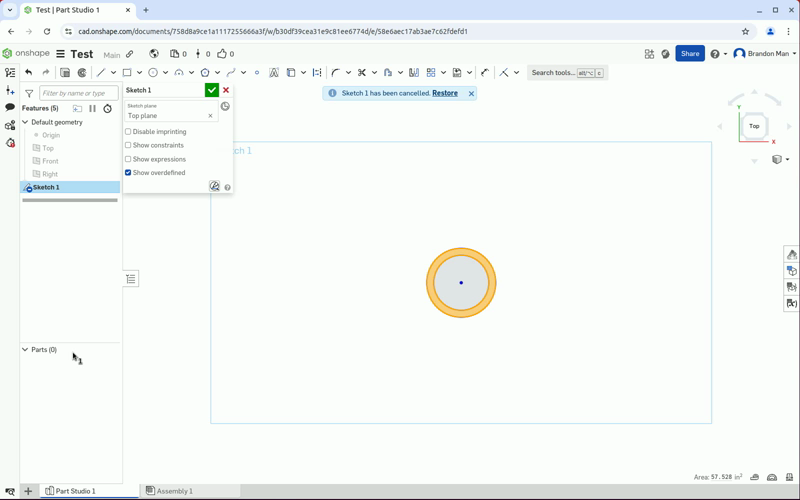
key(shift+y)
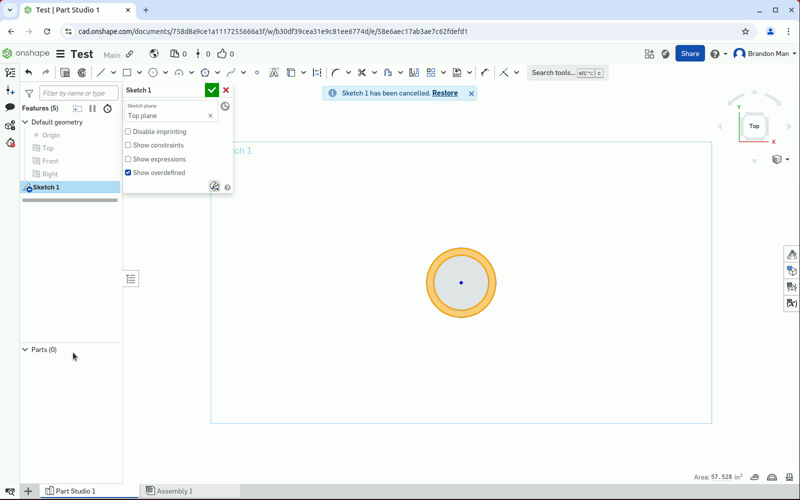
key(shift+e)
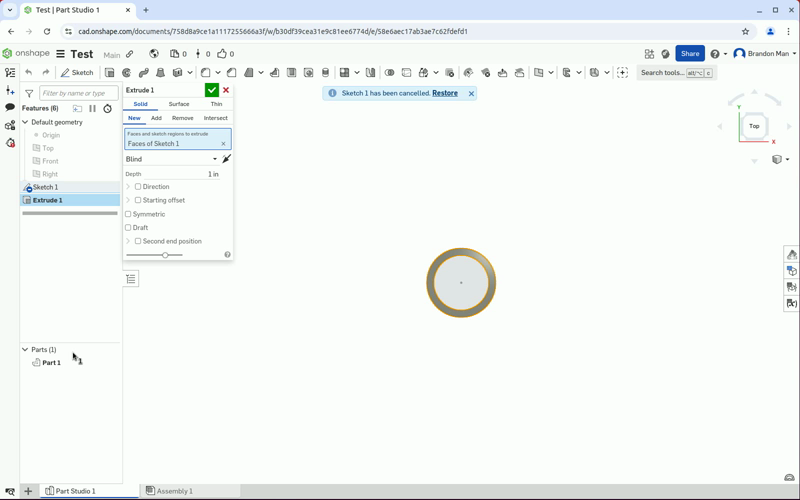
mouse_move(143, 106)
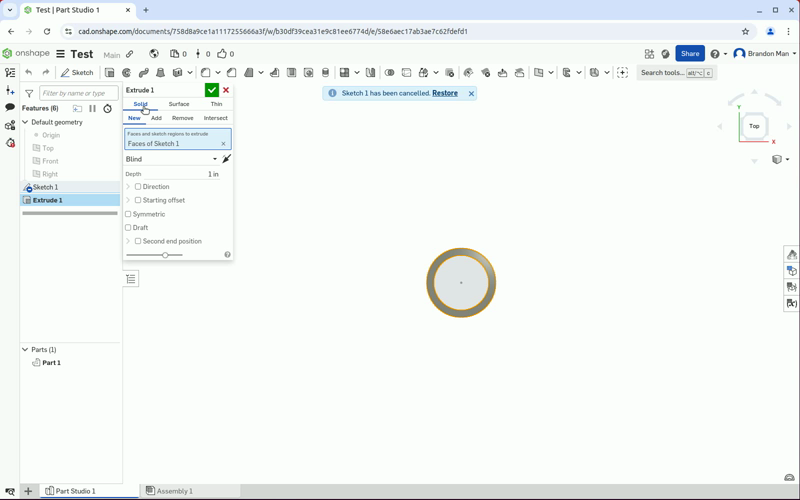
click(143, 106)
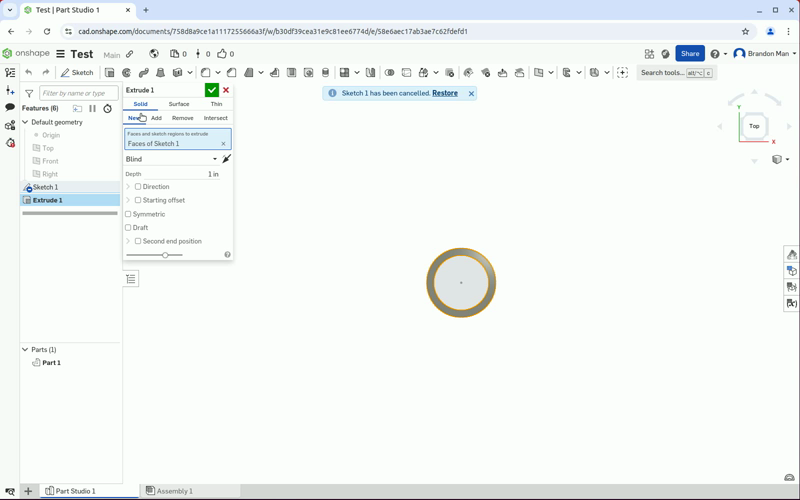
mouse_move(137, 120)
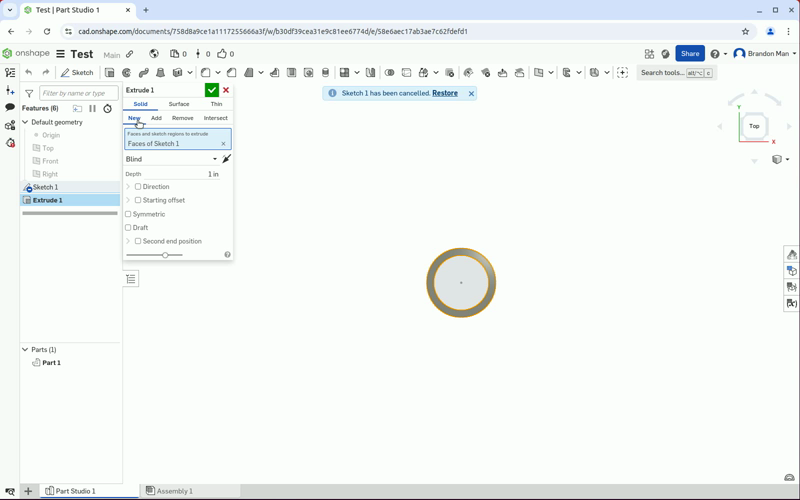
click(137, 120)
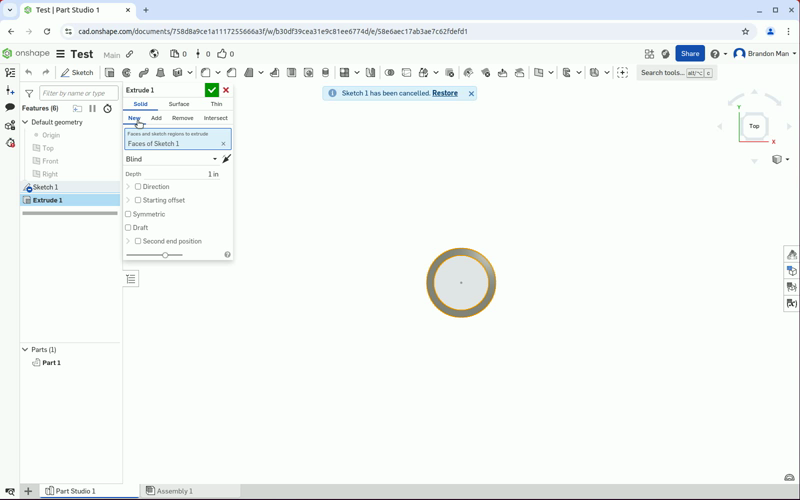
key(tab, 4)
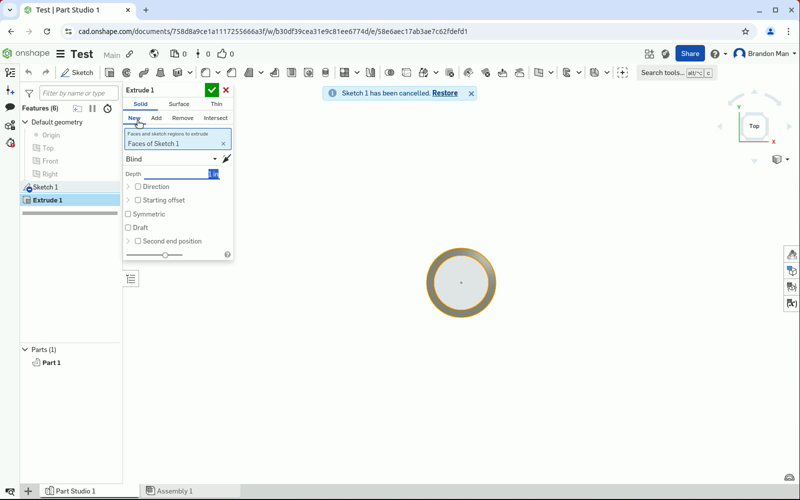
text(46.216)
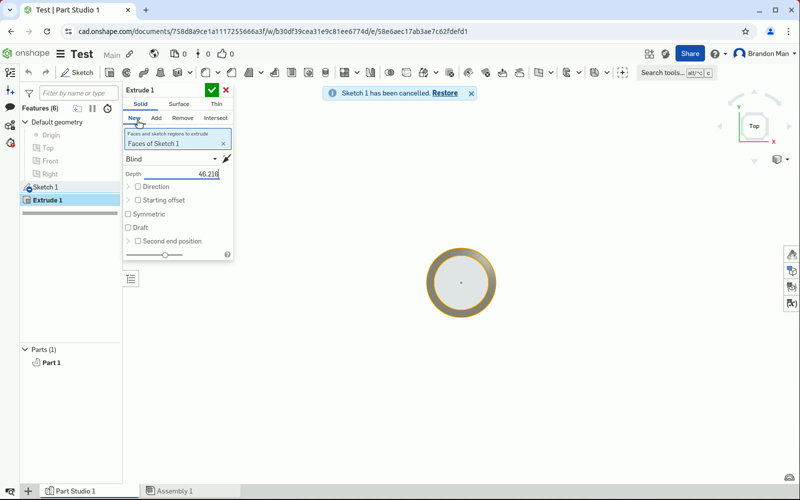
key(tab, 3)
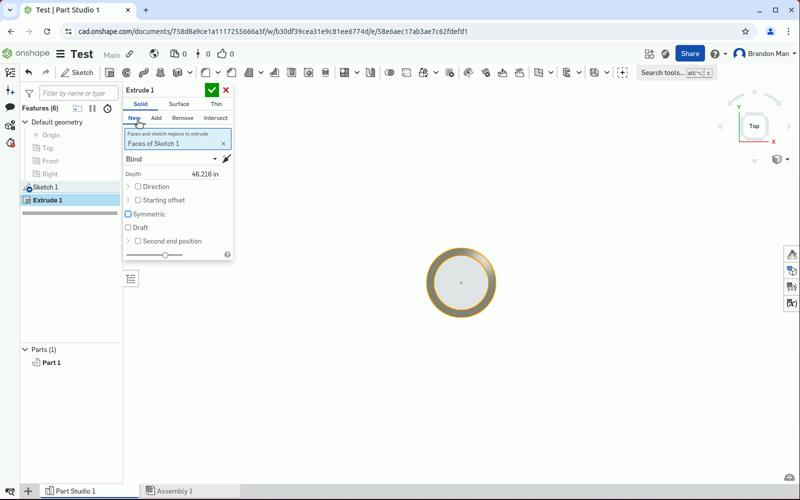
key(space)
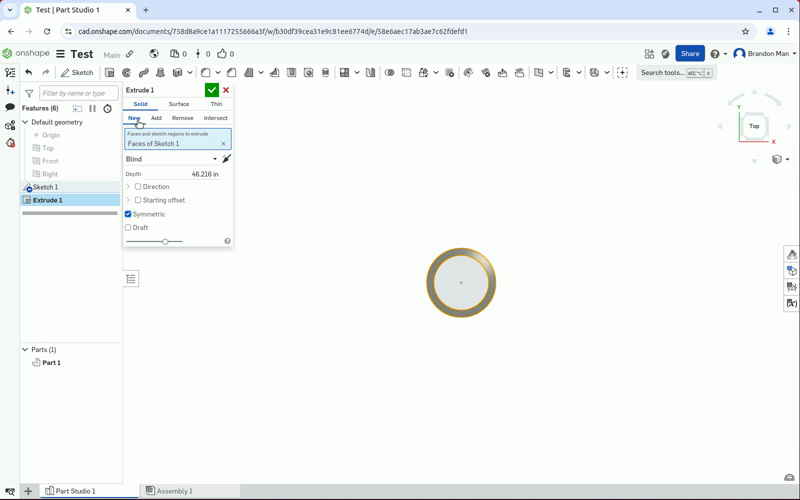
key(enter)
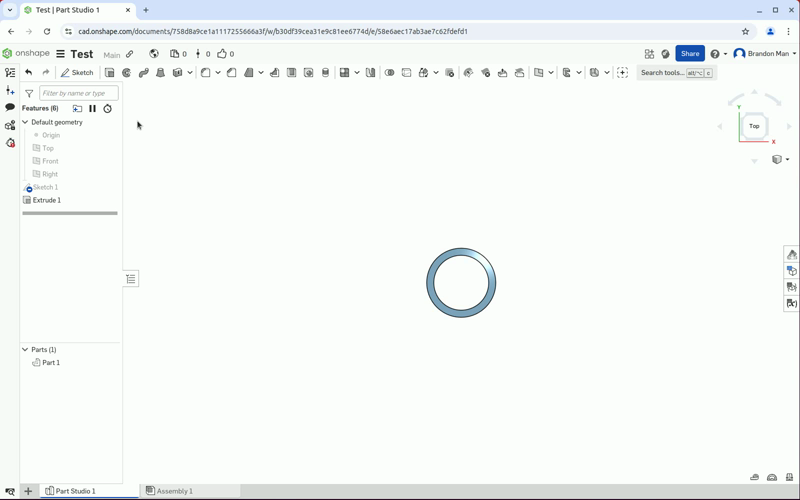
key(shift+h)
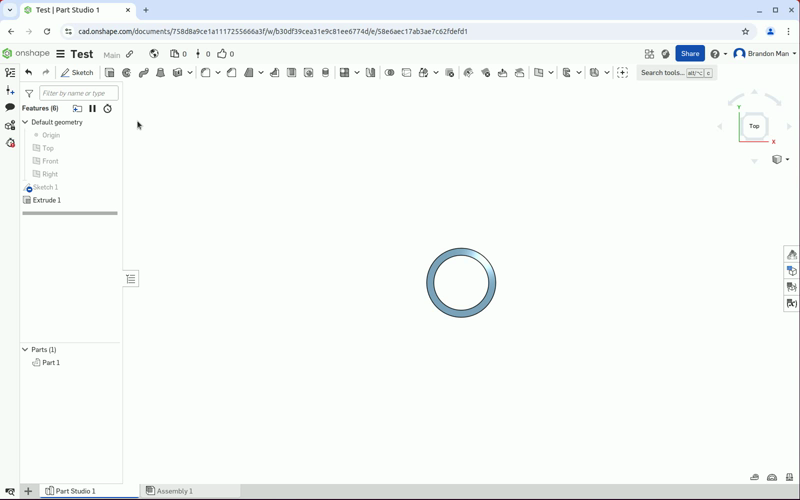
key(shift+h)
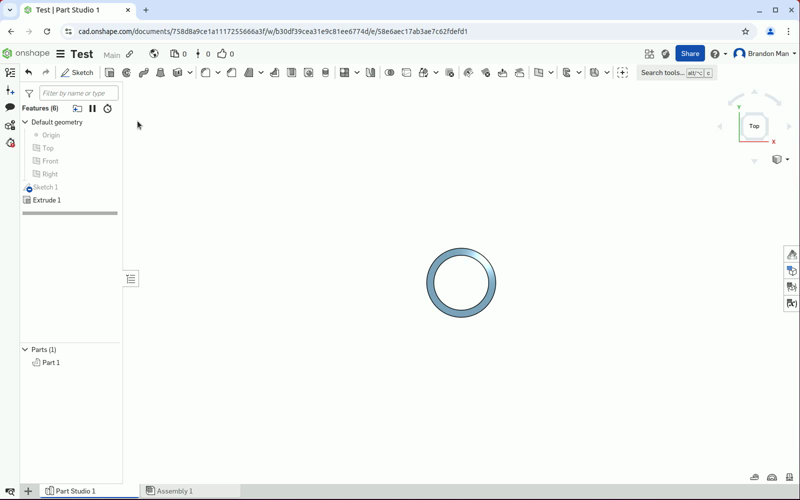
mouse_move(73, 189)
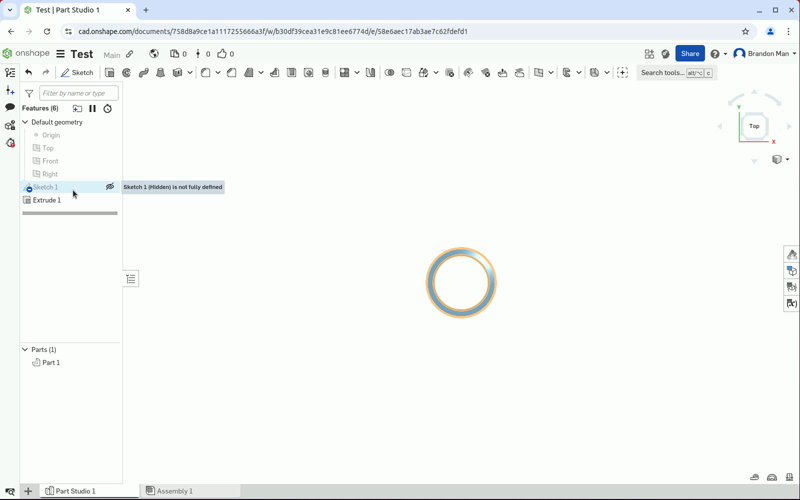
click(73, 189)
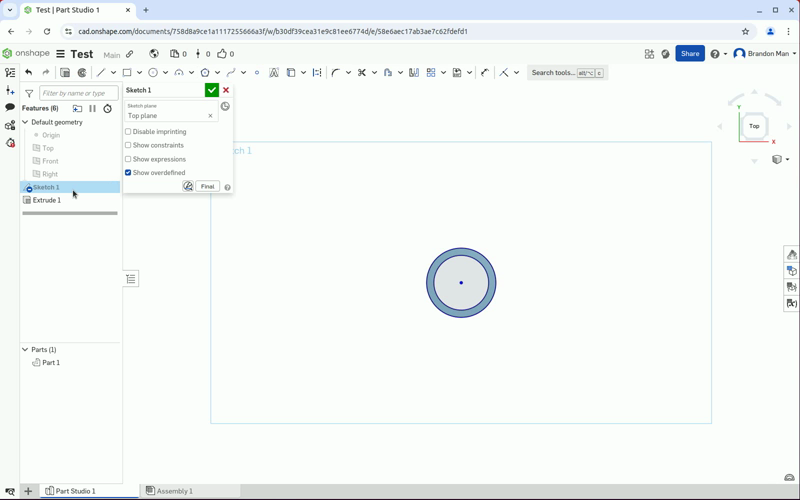
mouse_move(229, 92)
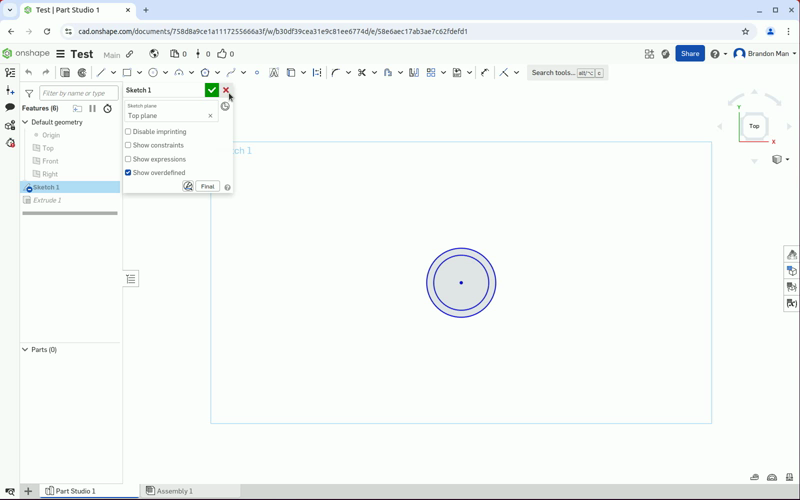
click(229, 92)
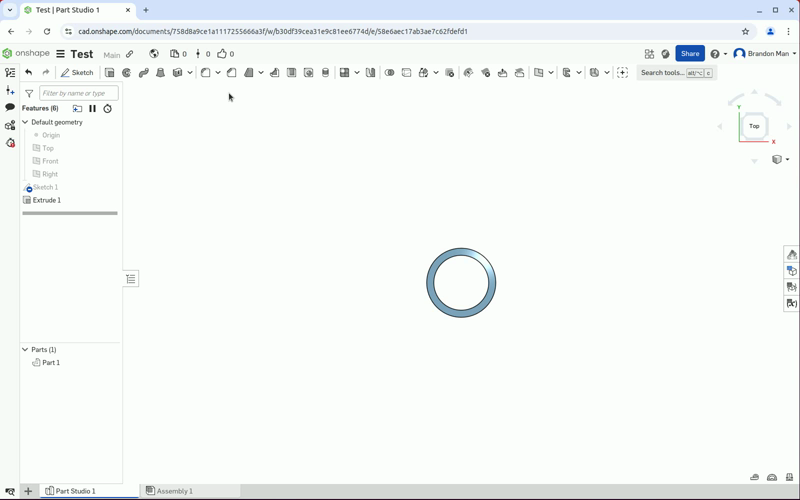
mouse_move(73, 352)
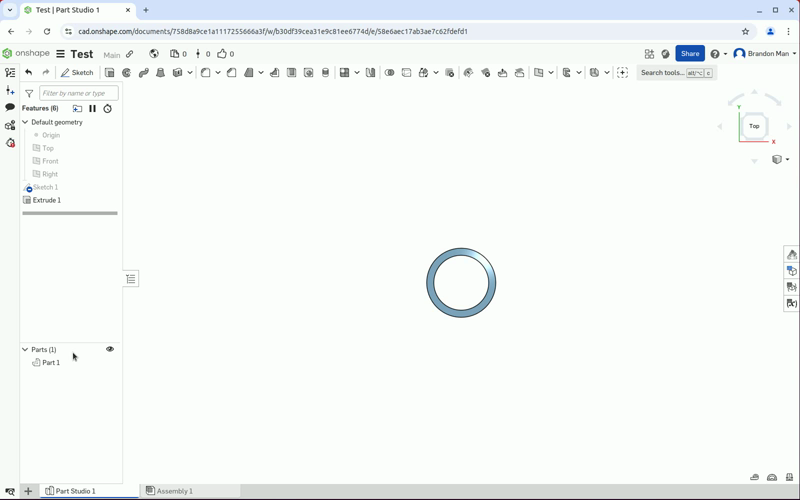
key(y)
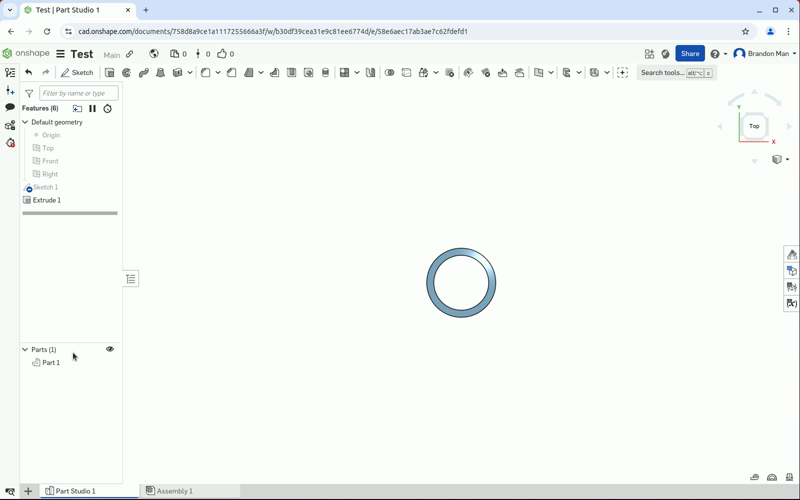
key(shift+p)
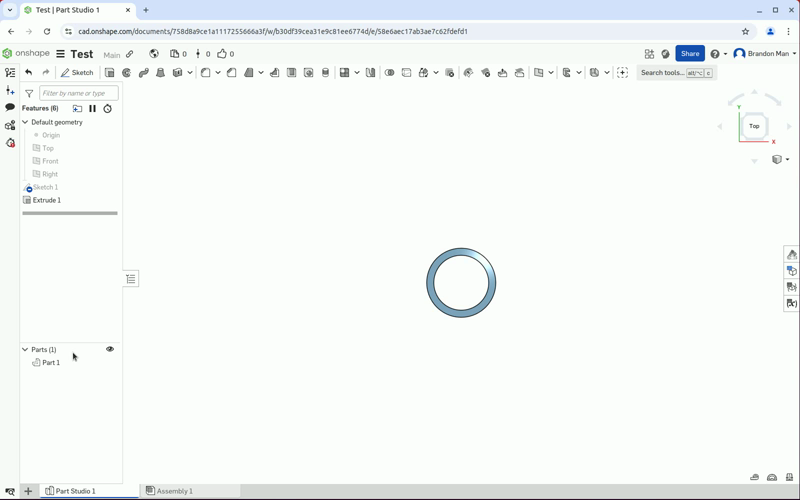
key(space)
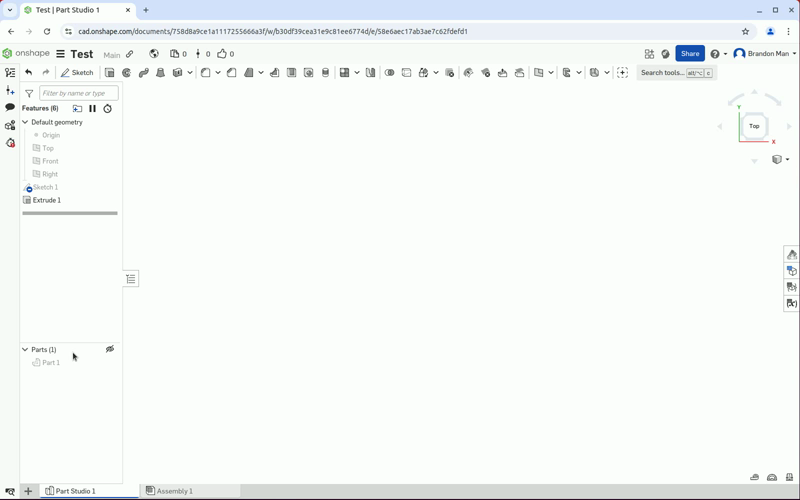
key_down(shift)
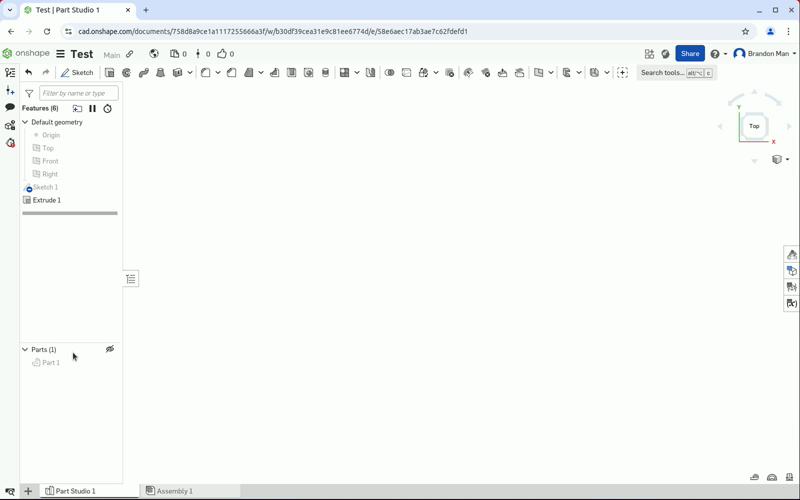
key(up)
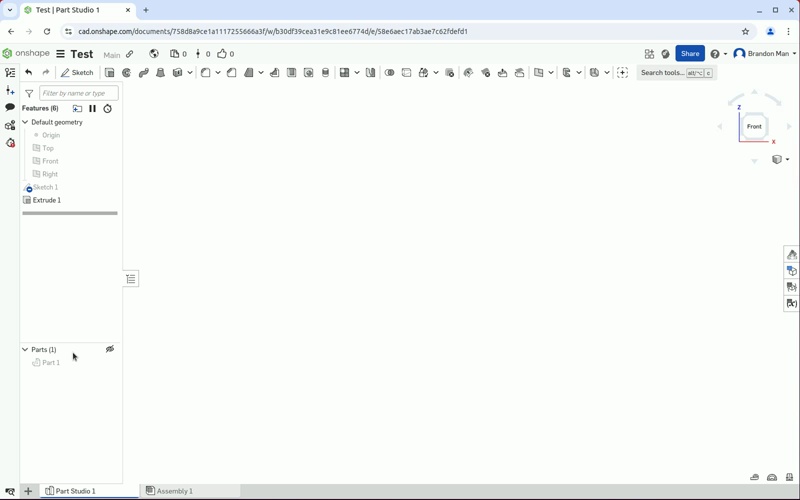
key_up(shift)
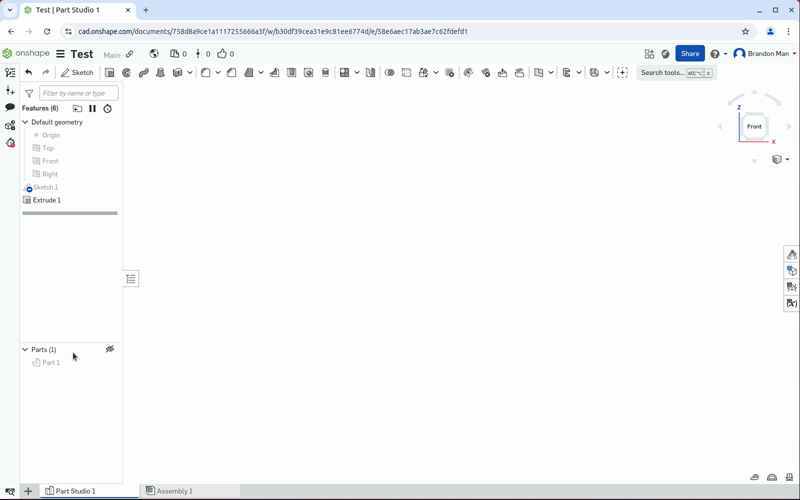
key(space)
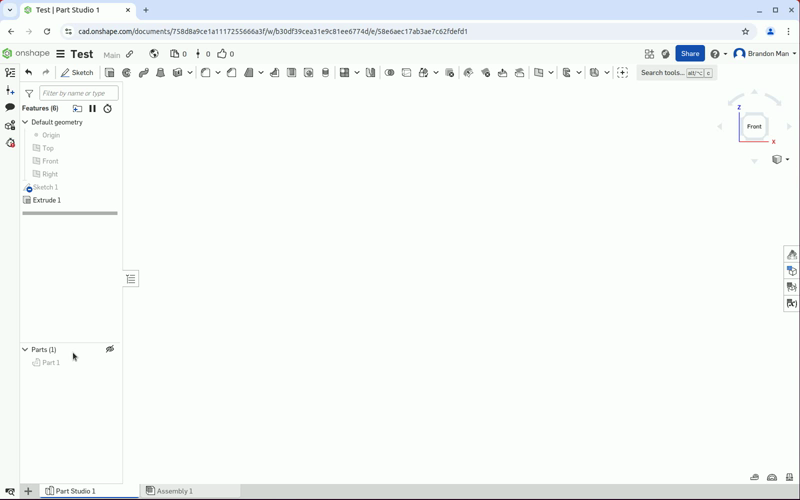
key_down(shift)
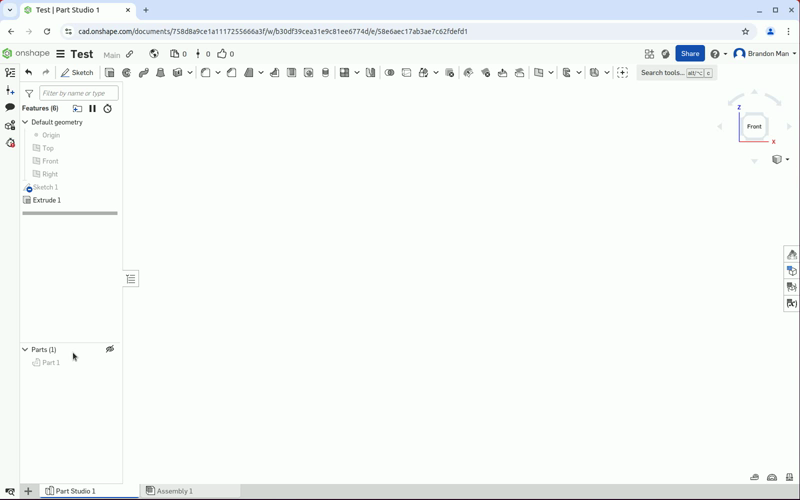
key(left)
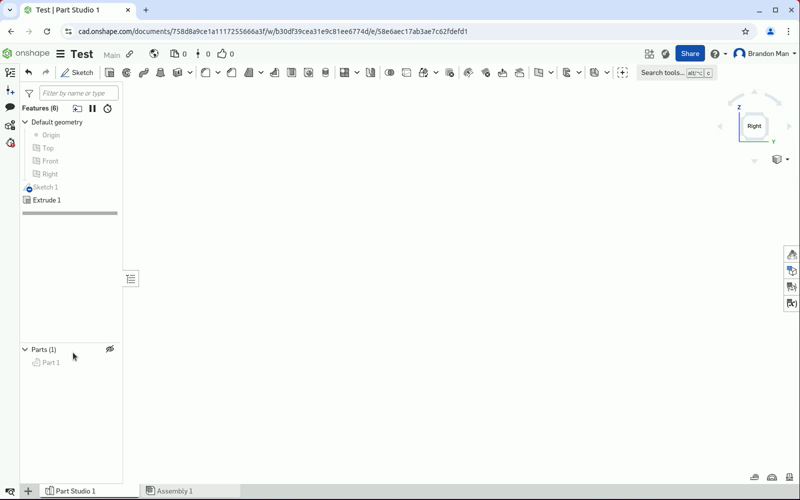
key_up(shift)
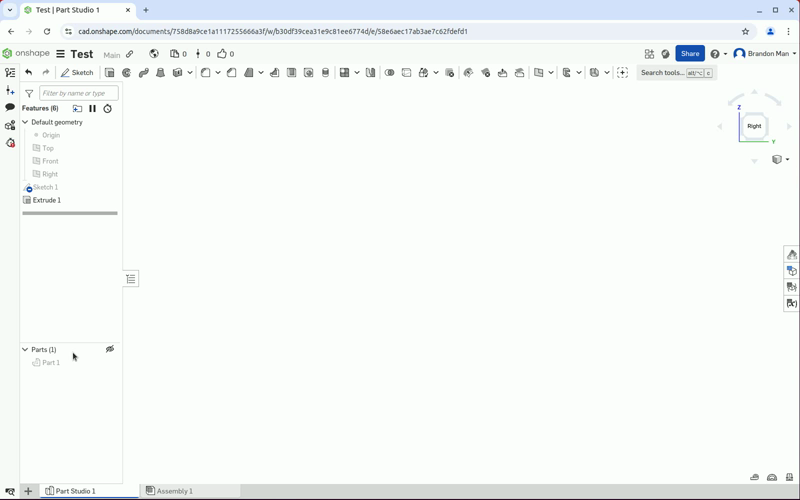
mouse_move(73, 352)
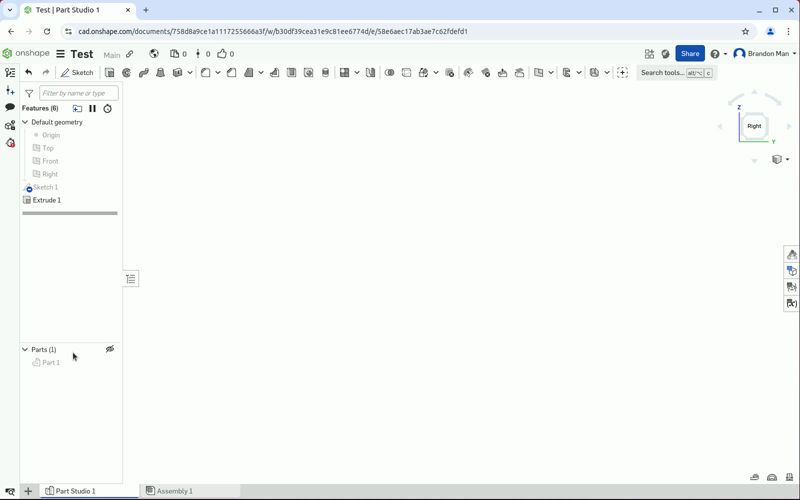
key(shift+y)
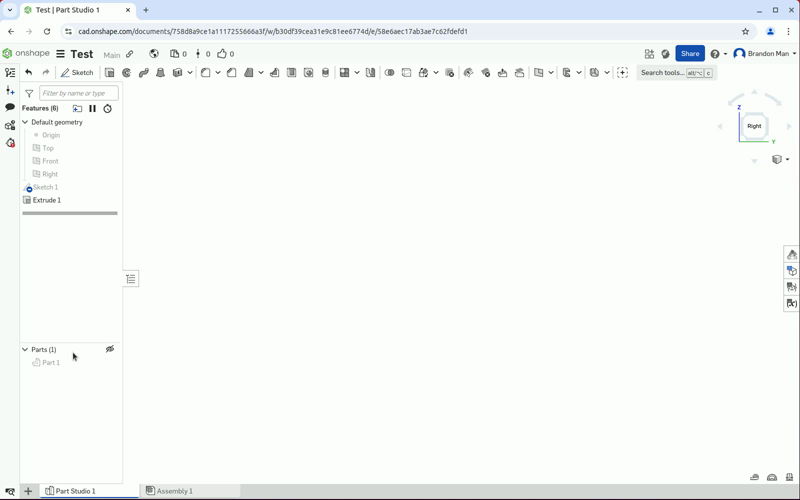
key(shift+s)
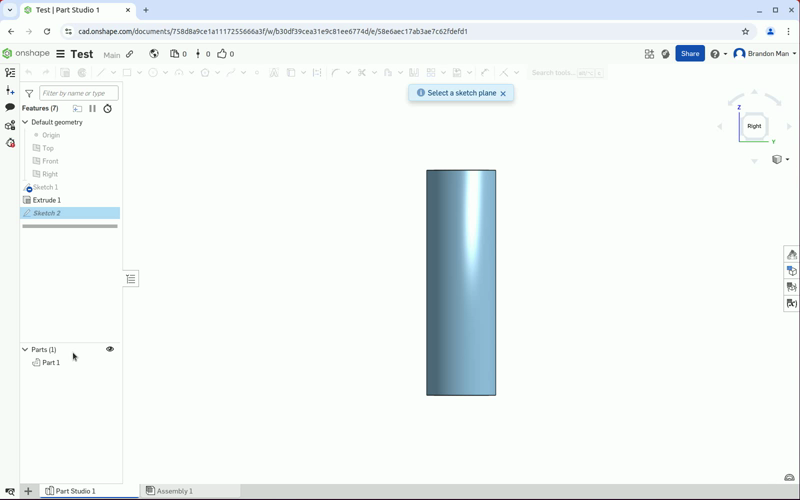
mouse_move(73, 176)
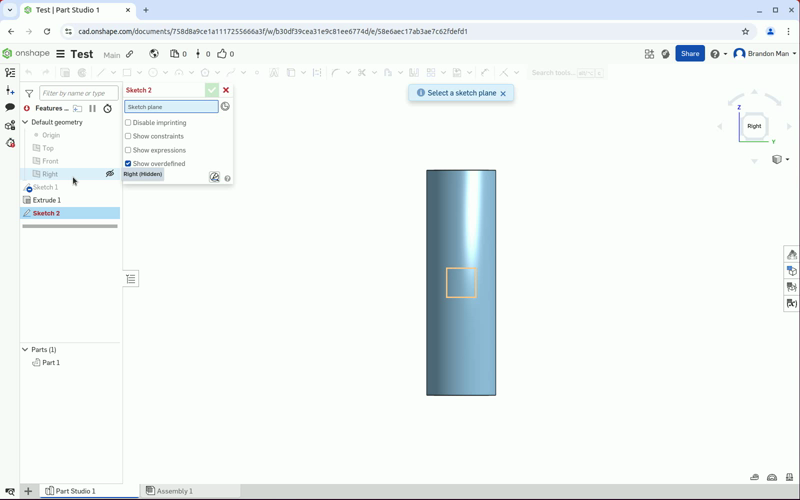
click(73, 176)
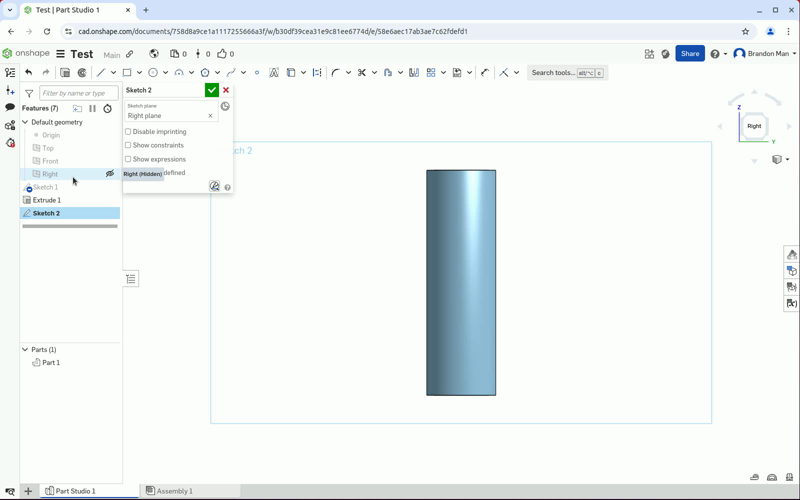
mouse_move(73, 352)
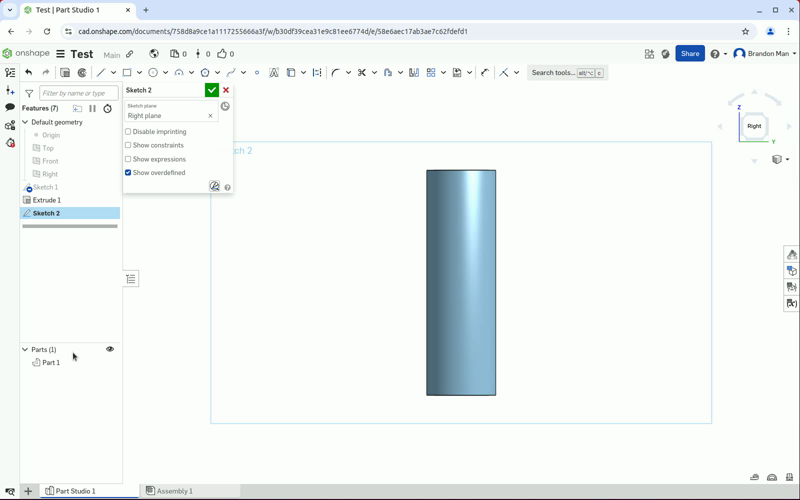
key(y)
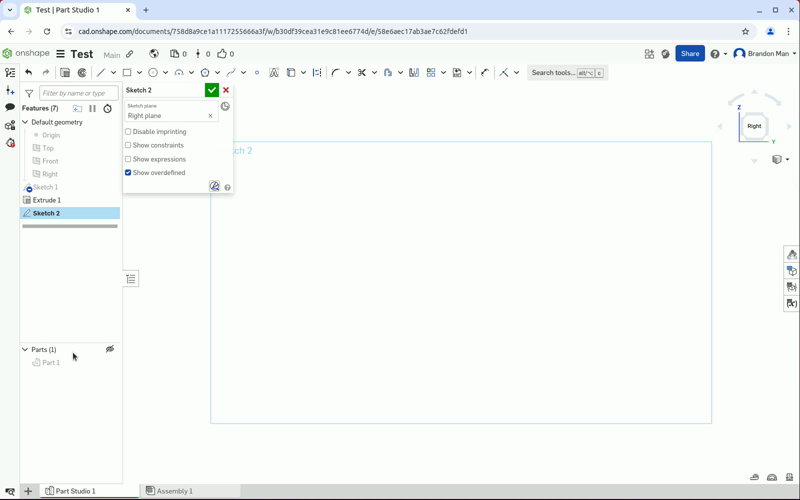
key(l)
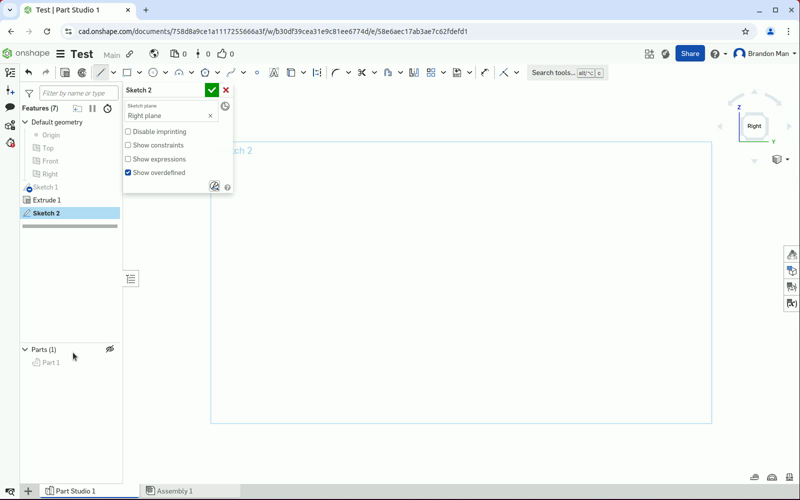
key_down(shift)
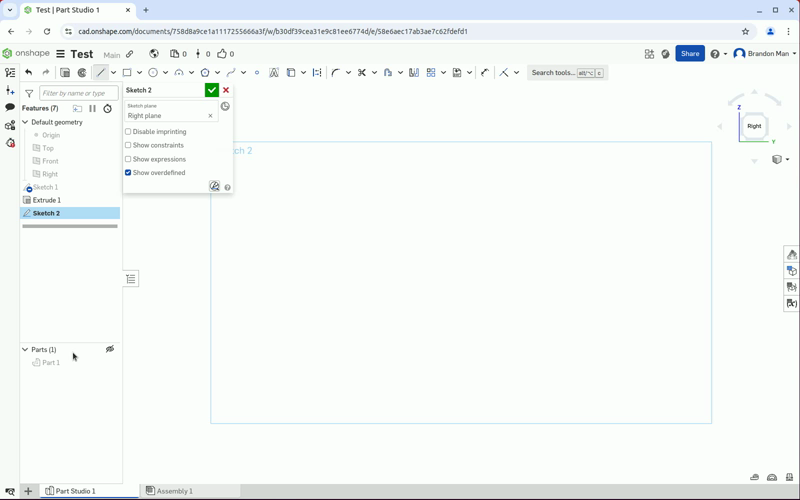
mouse_move(426, 217)
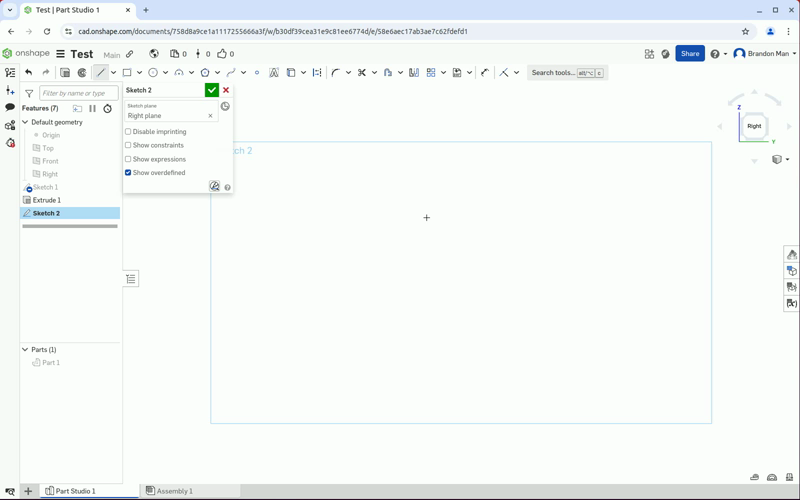
click(426, 217)
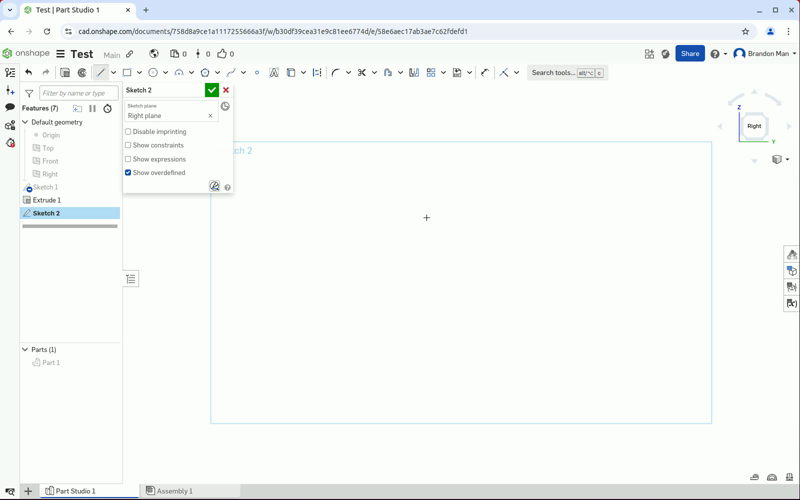
key_up(shift)
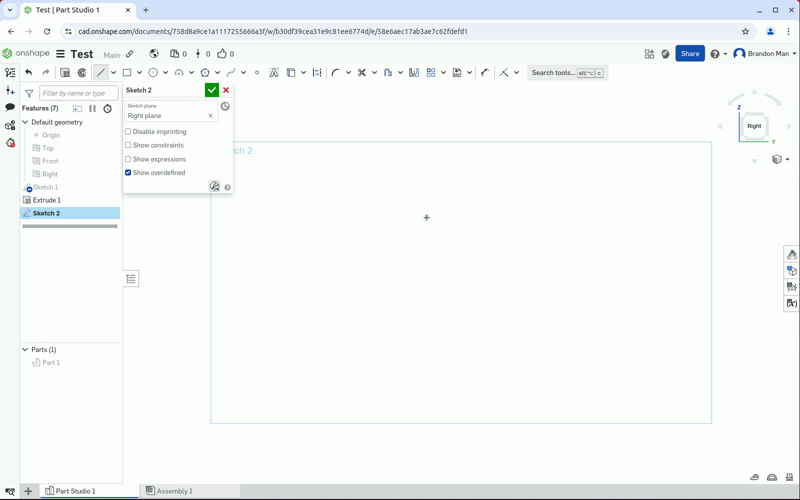
key_down(shift)
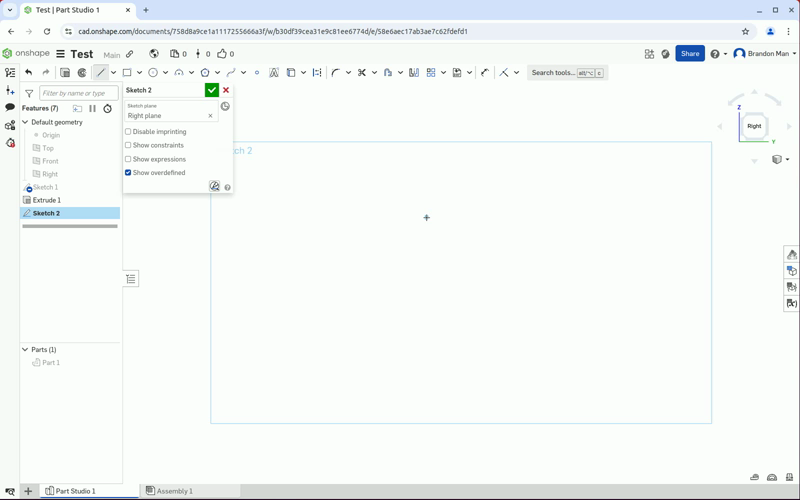
mouse_move(474, 168)
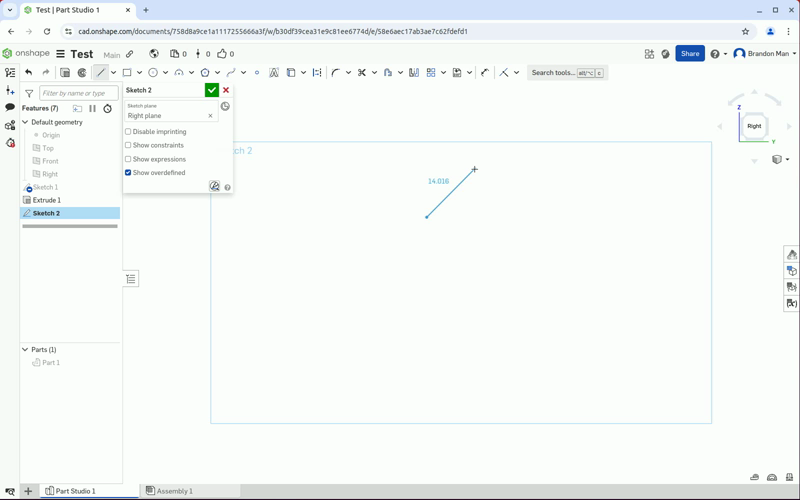
click(474, 168)
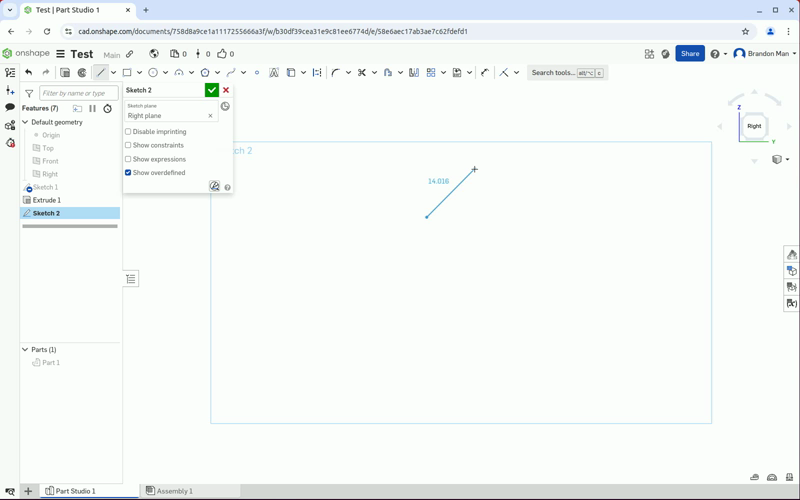
key_up(shift)
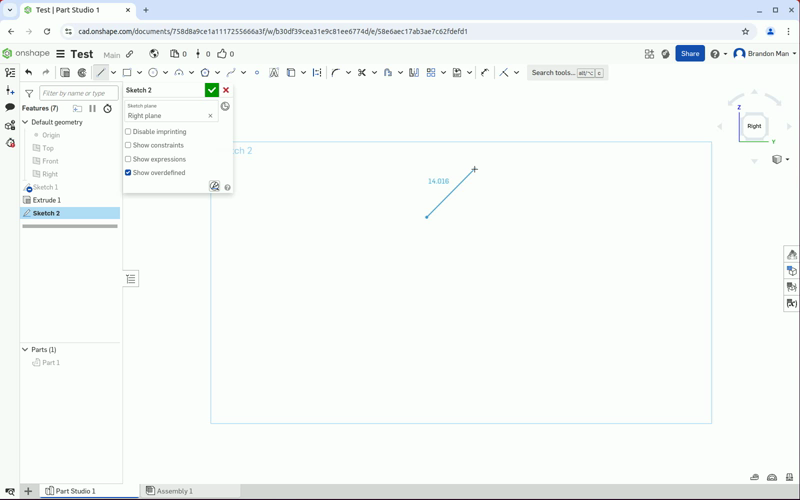
key_down(shift)
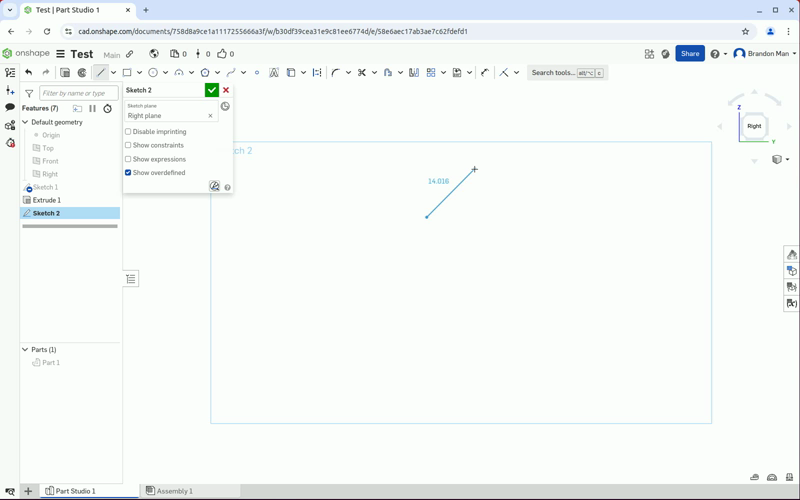
mouse_move(504, 168)
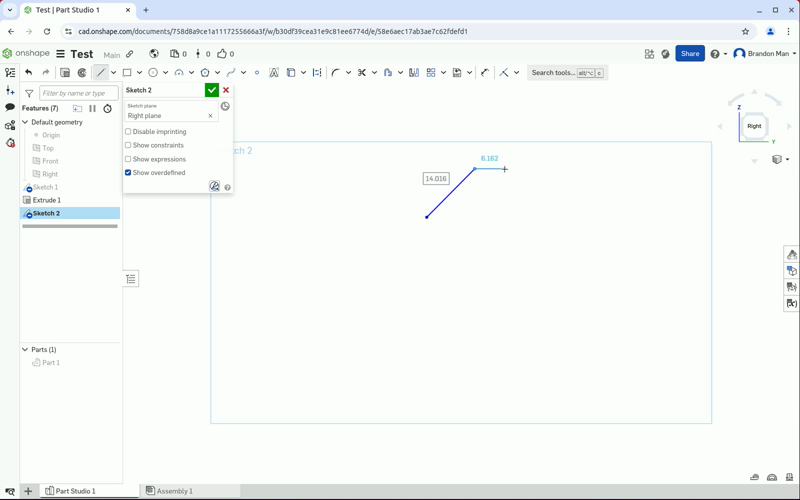
mouse_move(495, 168)
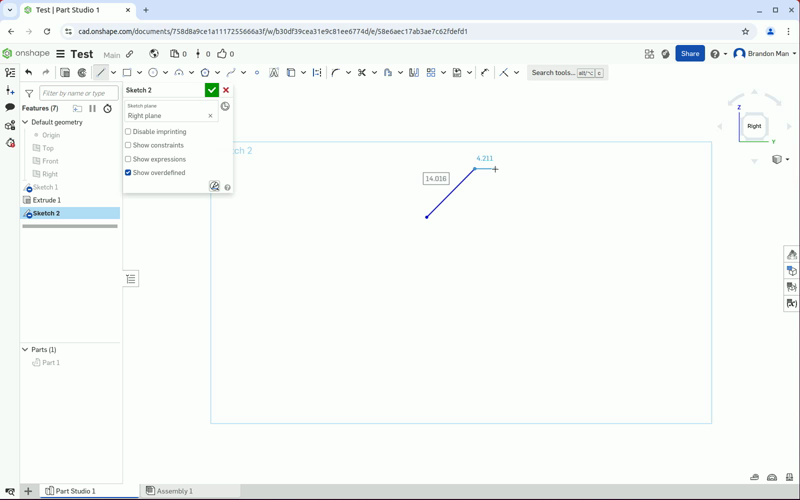
click(495, 168)
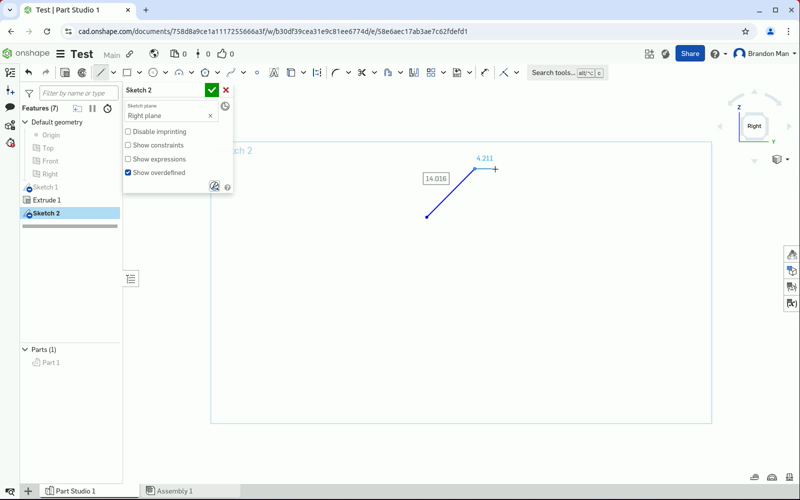
key_up(shift)
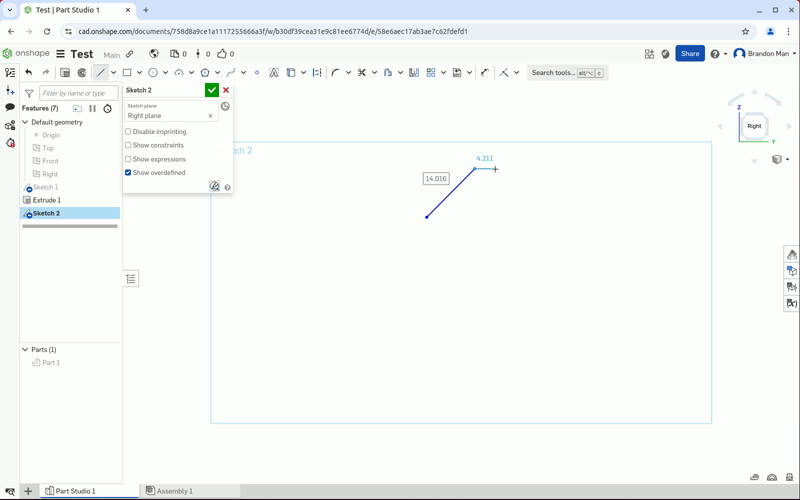
key_down(shift)
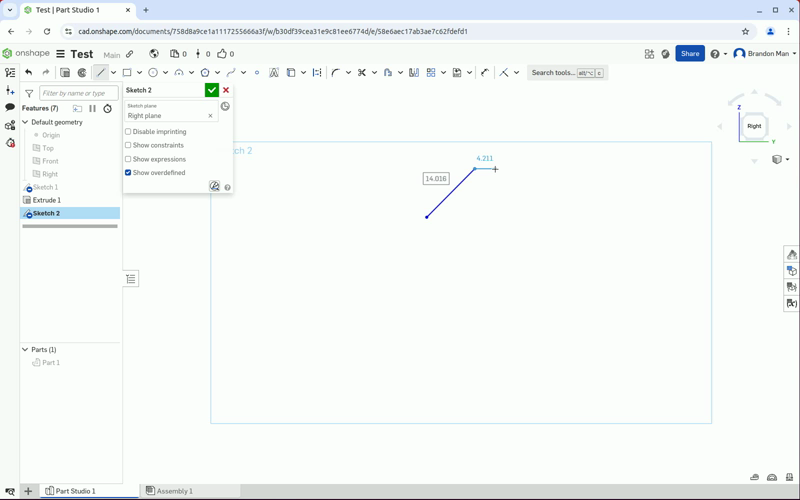
mouse_move(525, 168)
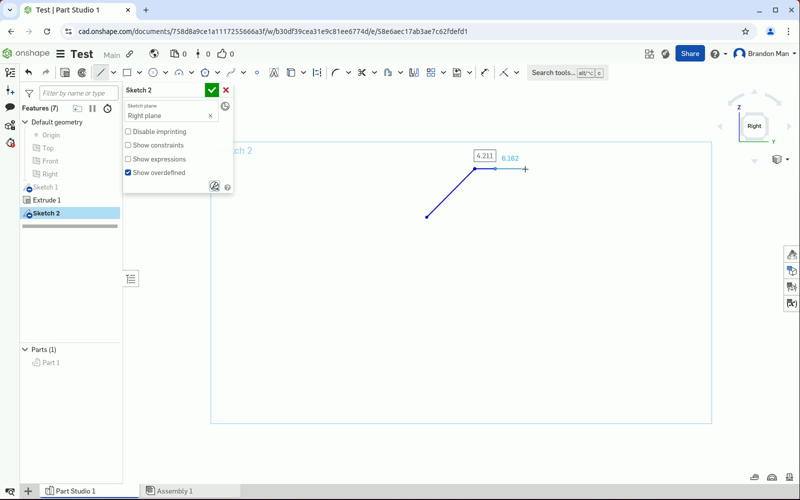
mouse_move(495, 153)
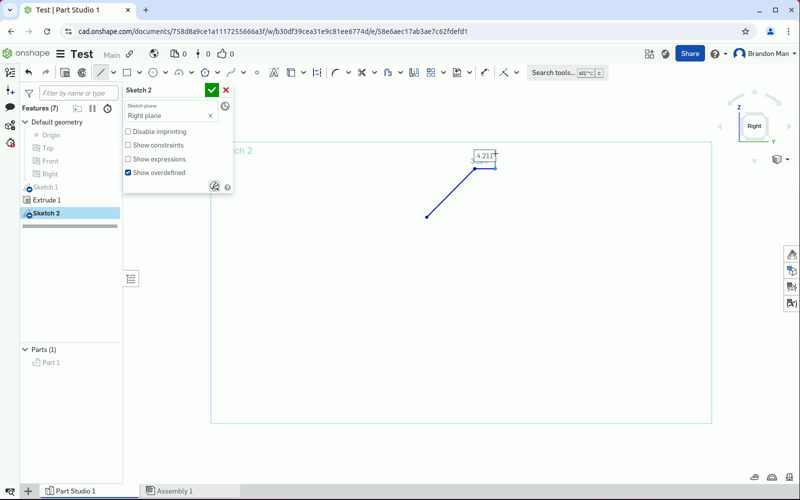
click(495, 153)
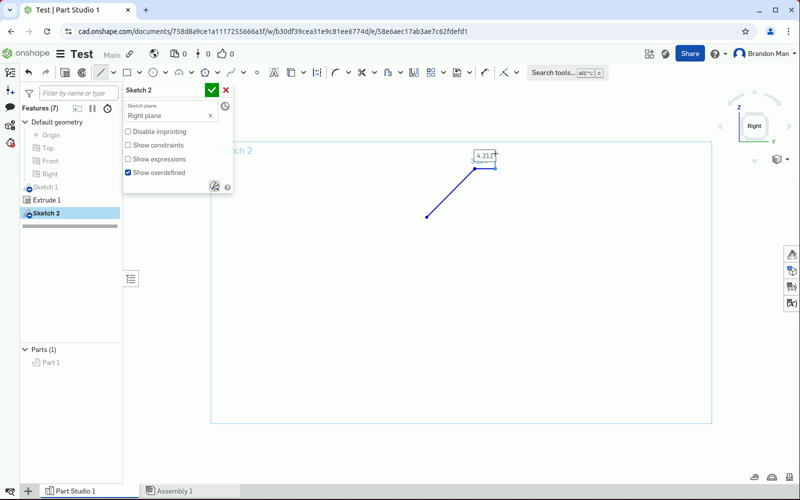
key_up(shift)
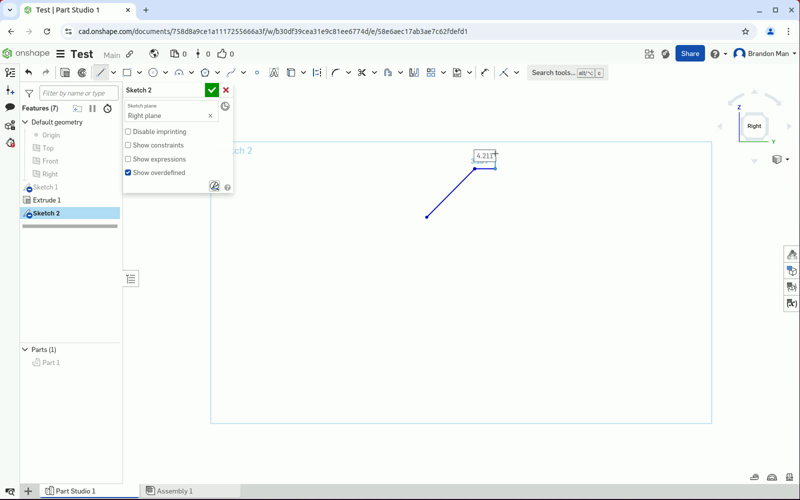
key_down(shift)
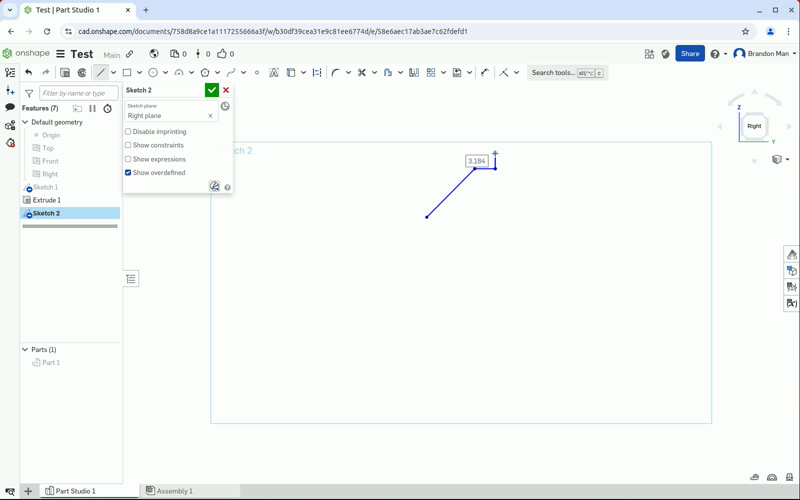
mouse_move(426, 153)
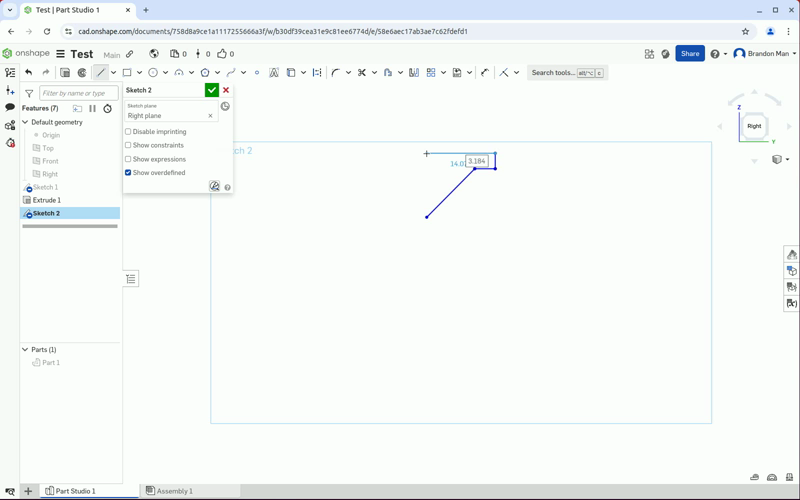
click(426, 153)
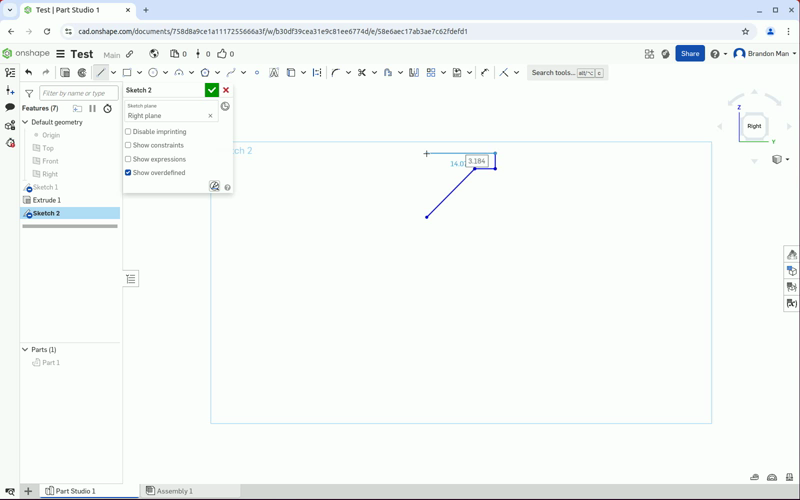
key_up(shift)
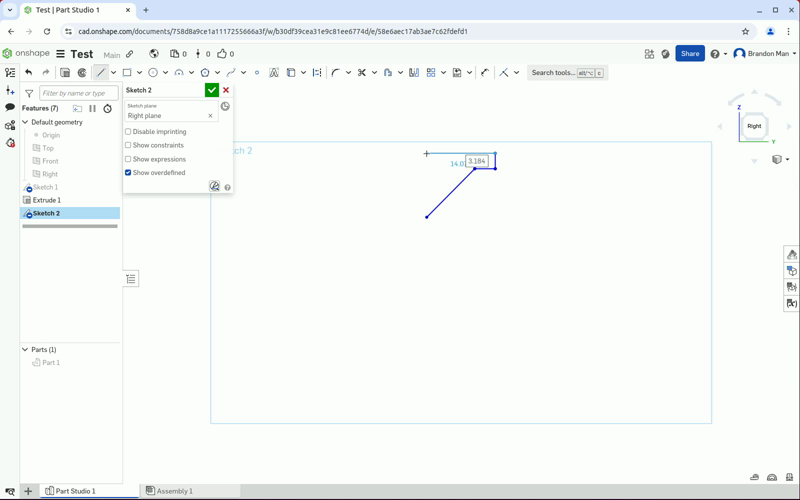
key_down(shift)
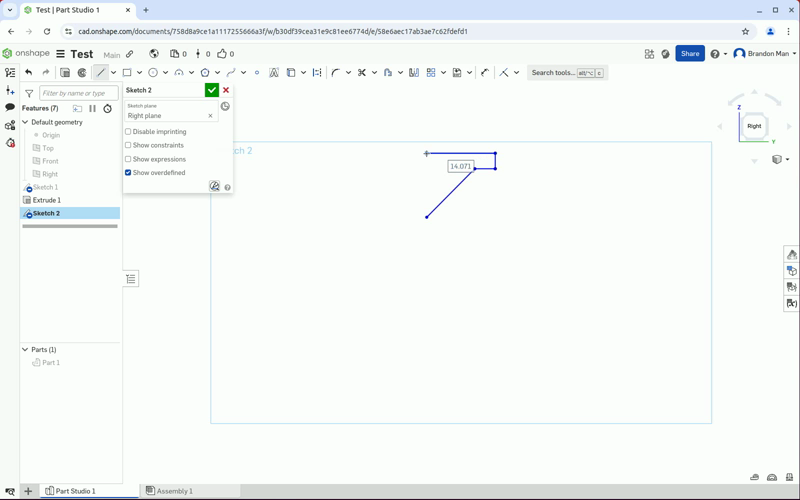
mouse_move(426, 217)
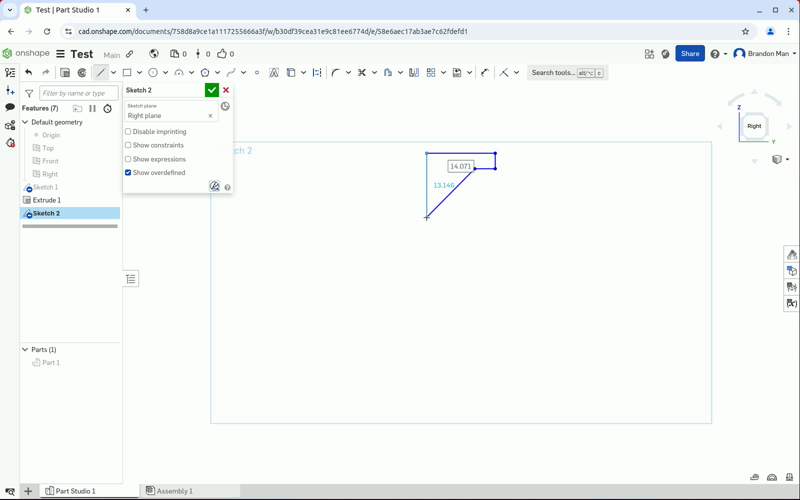
key_up(shift)
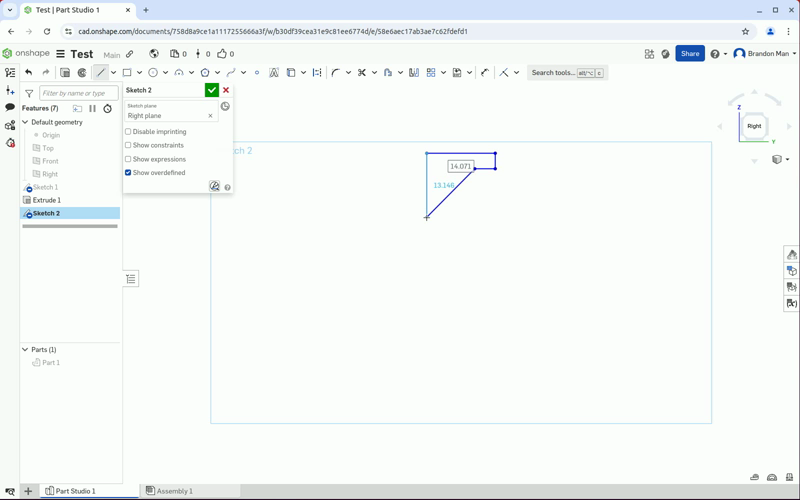
click(426, 217)
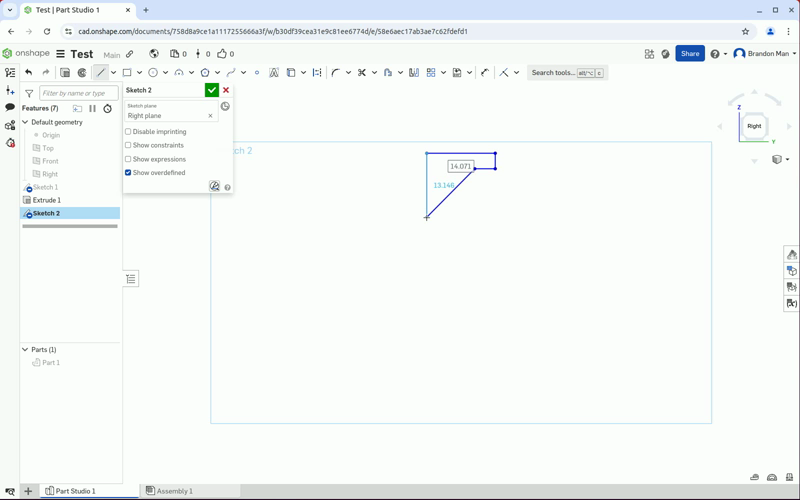
key(esc)
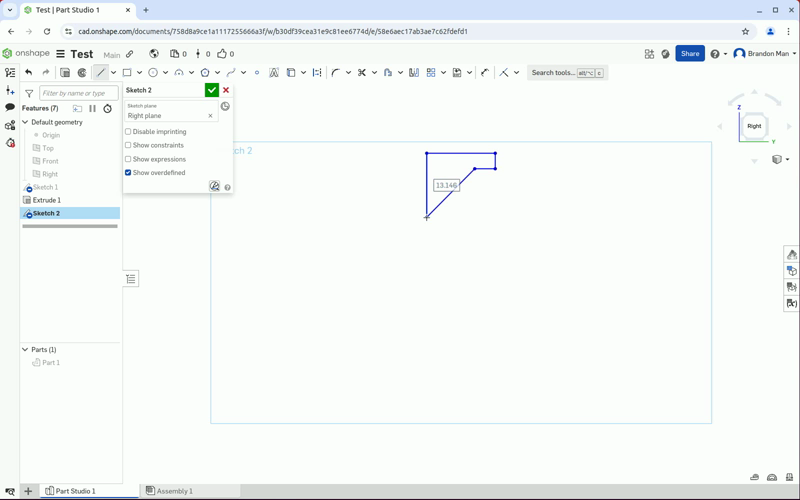
mouse_move(446, 159)
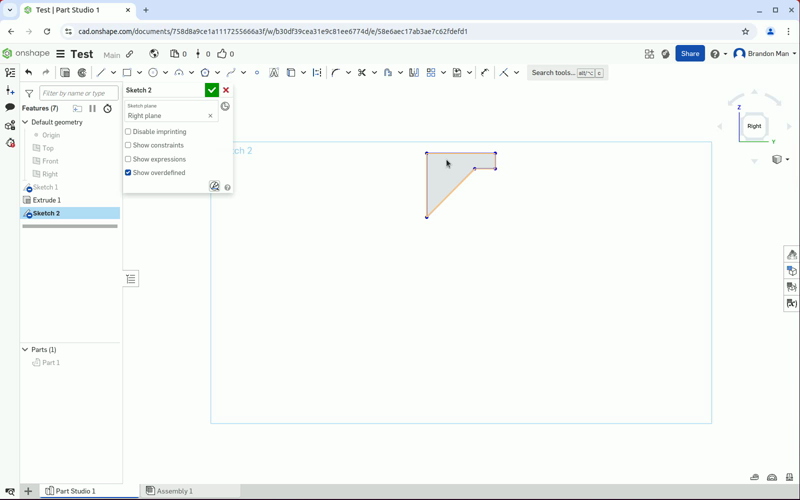
click(446, 159)
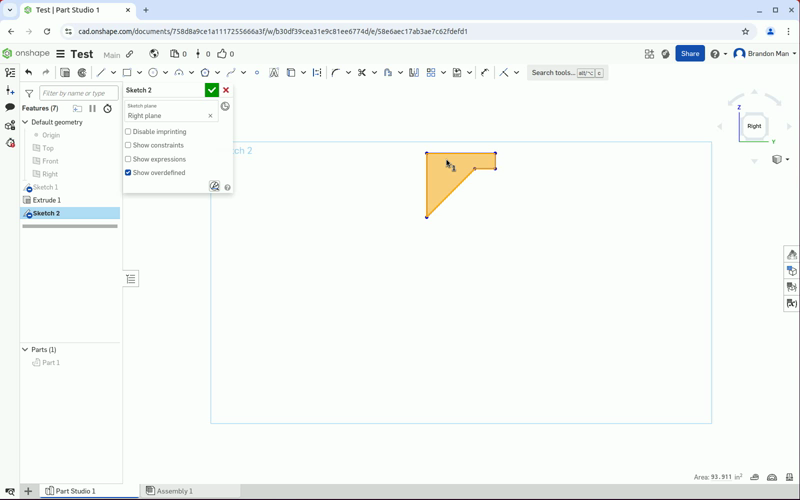
mouse_move(73, 352)
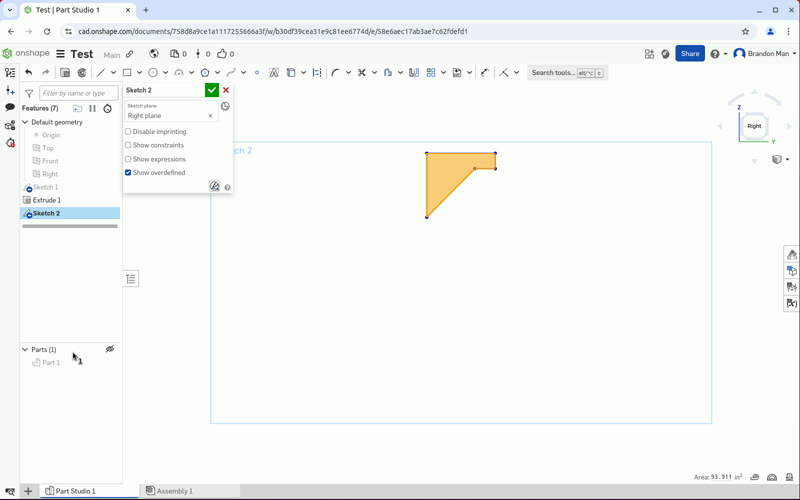
key(shift+y)
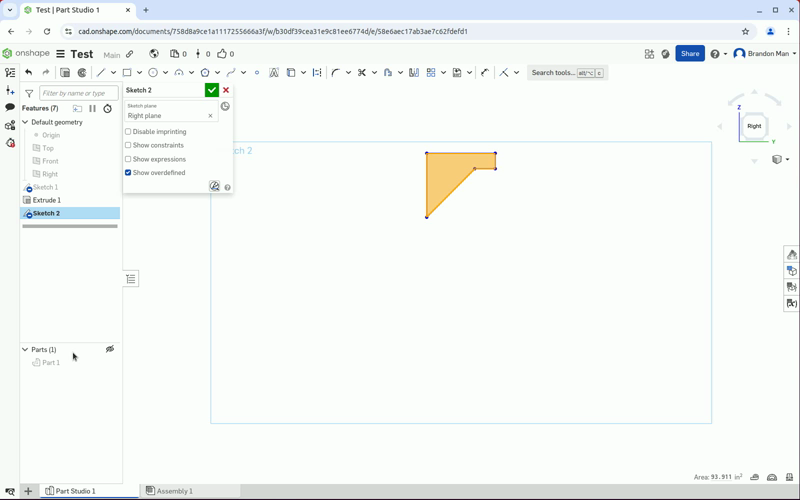
key(shift+e)
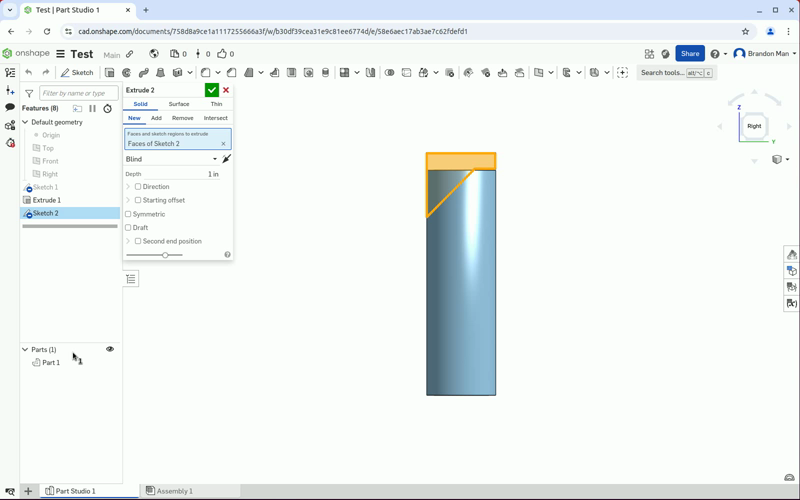
mouse_move(143, 106)
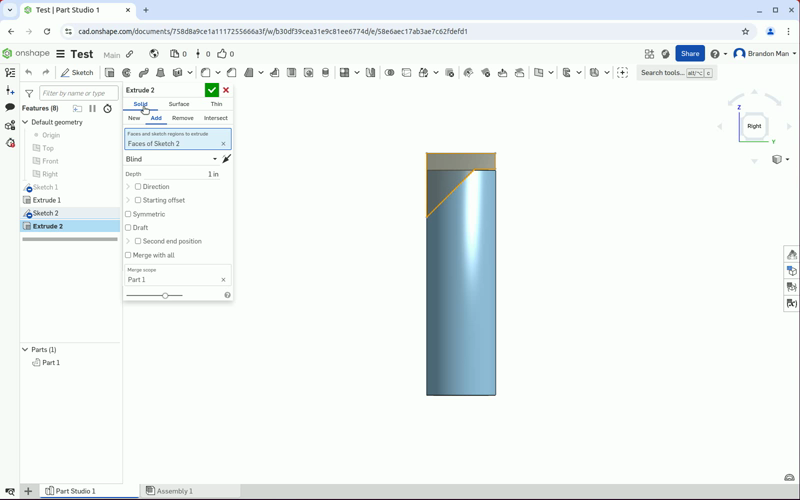
click(143, 106)
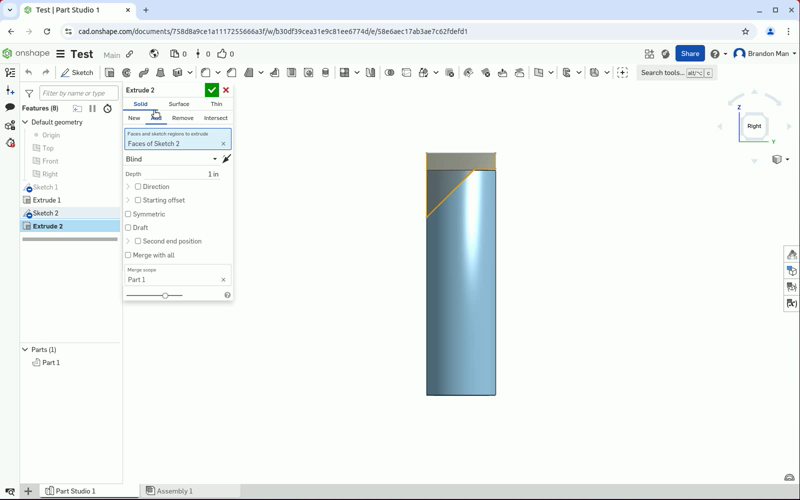
mouse_move(186, 120)
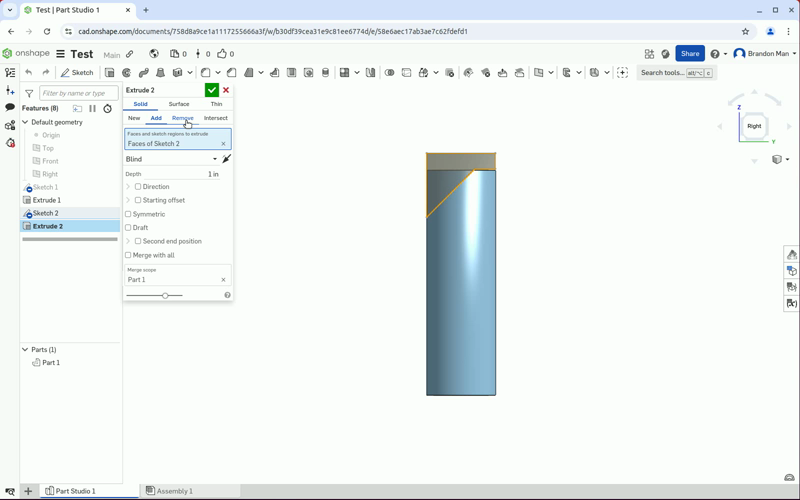
click(186, 120)
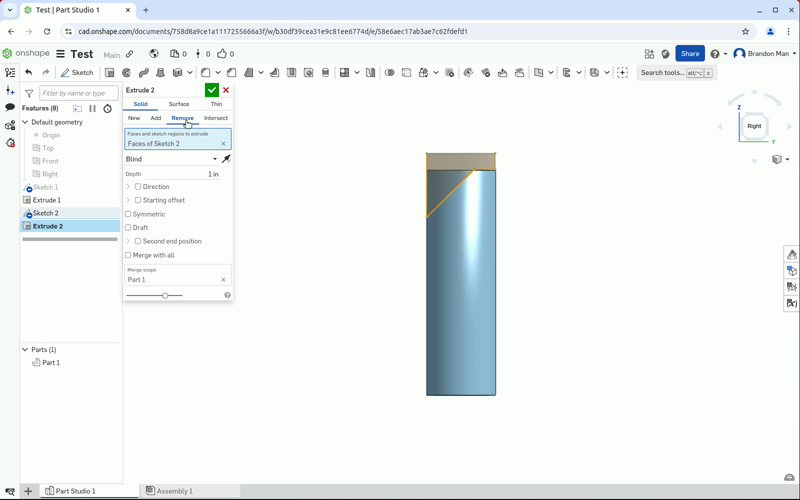
key(tab, 4)
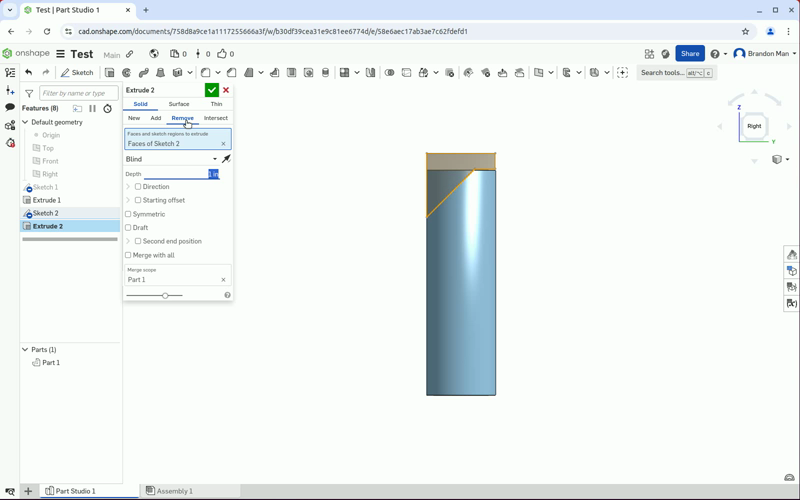
text(13.962)
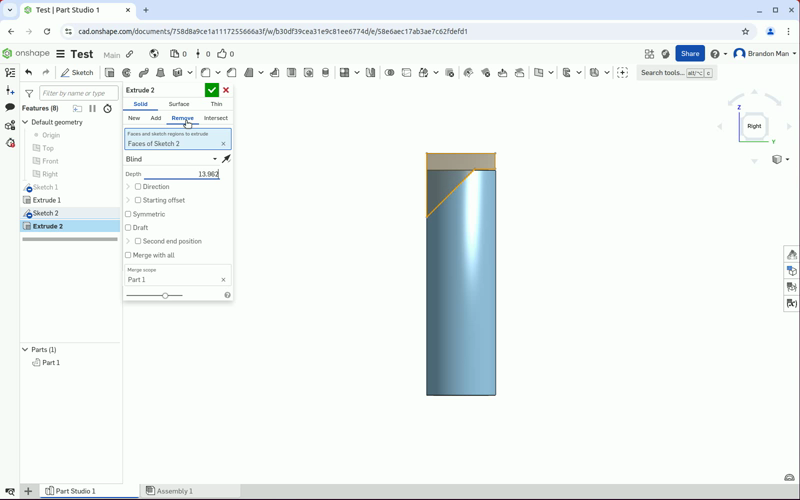
key(tab, 3)
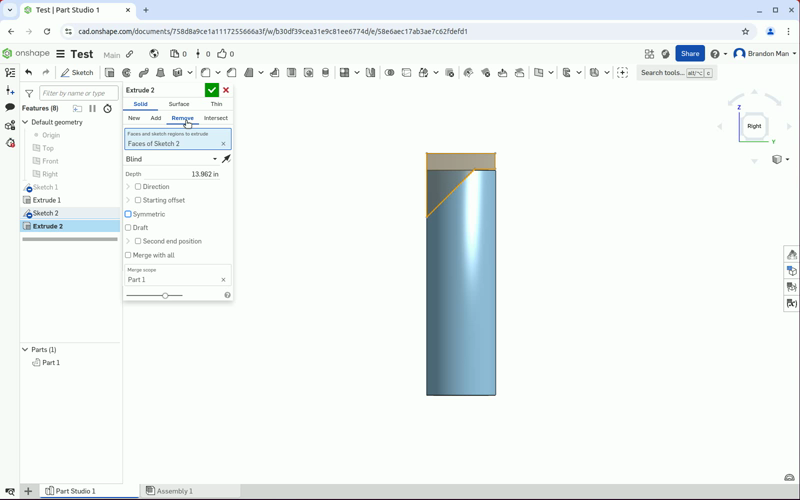
key(space)
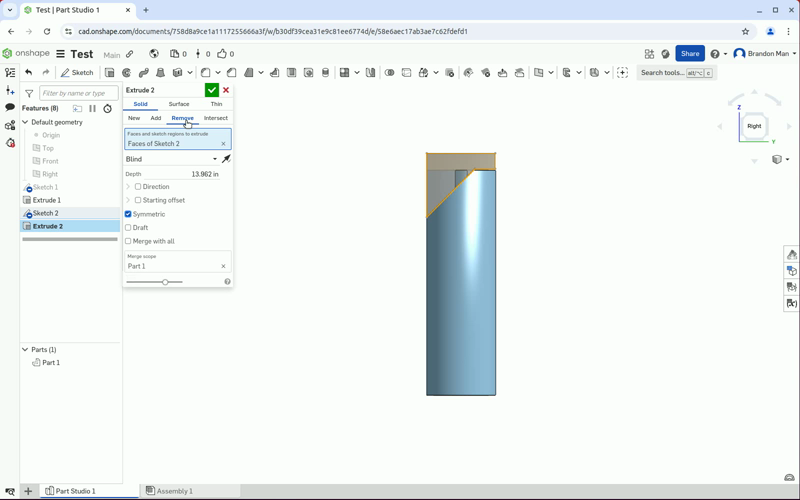
key(tab, 2)
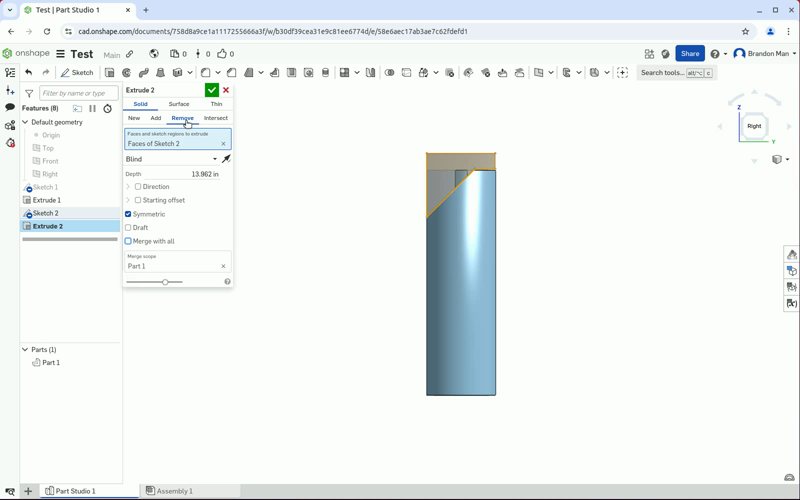
key(space)
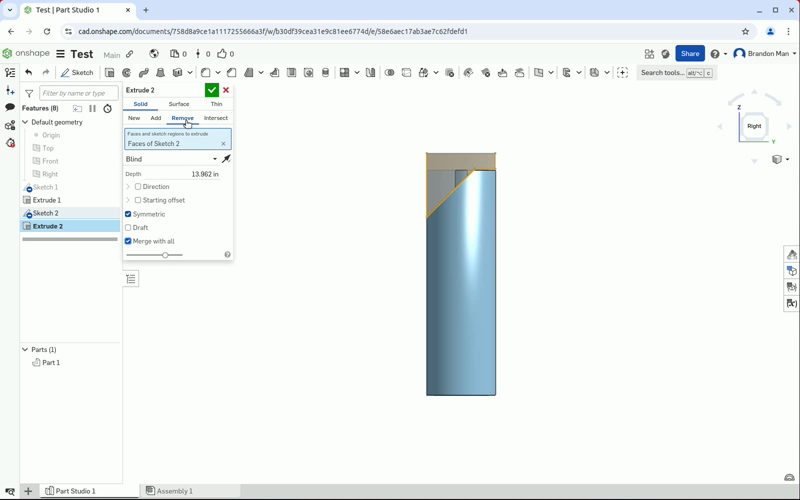
key(enter)
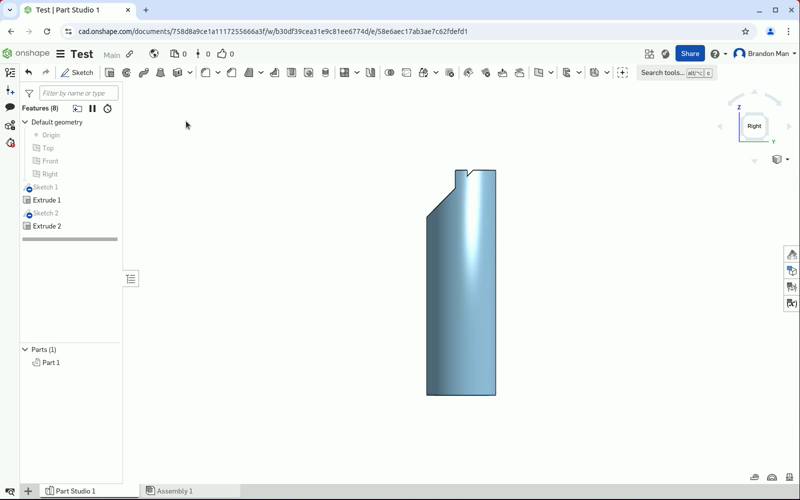
key(shift+h)
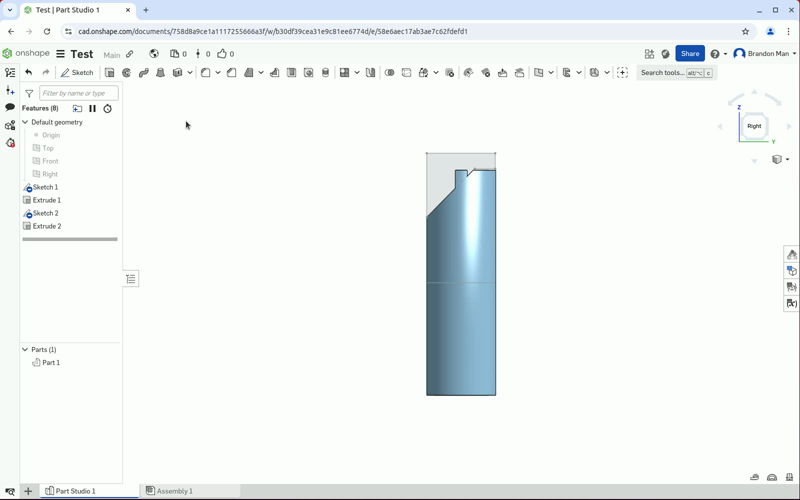
key(shift+h)
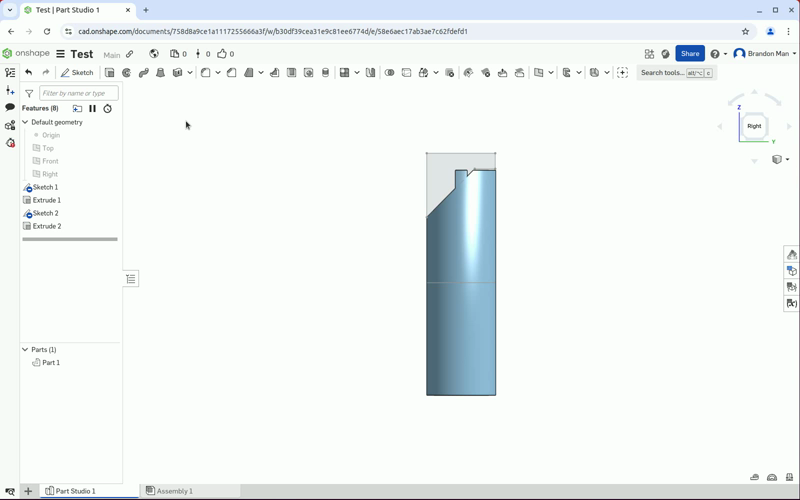
key(shift+7)
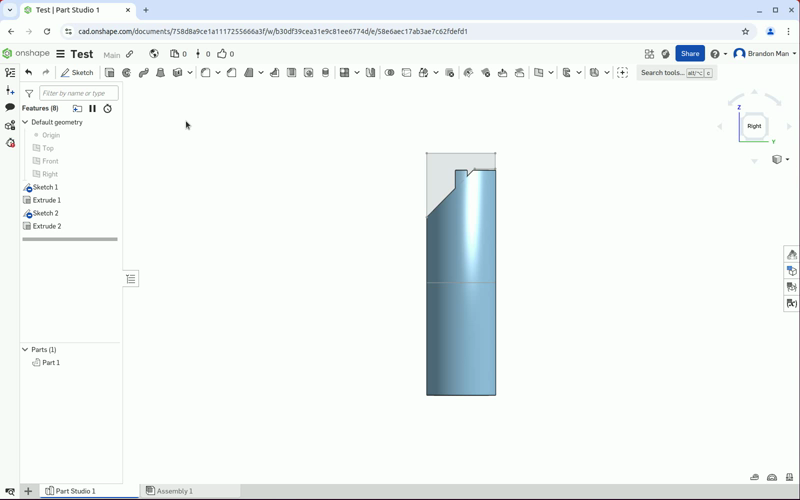
key(right, 2)
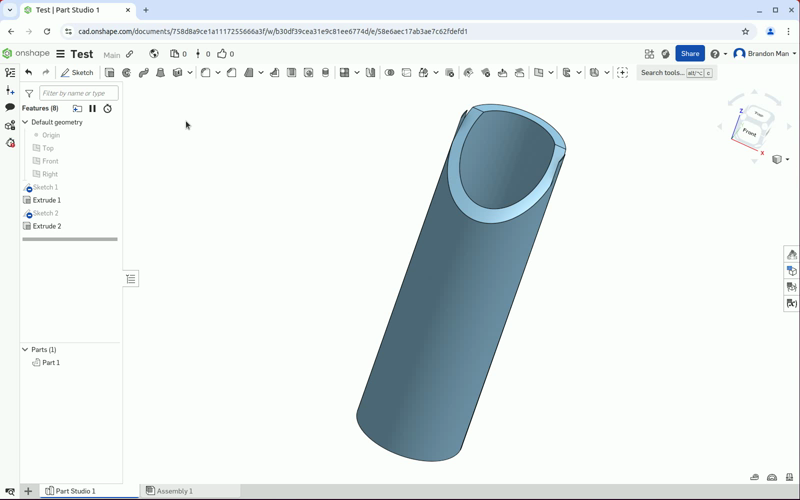
key(down, 2)
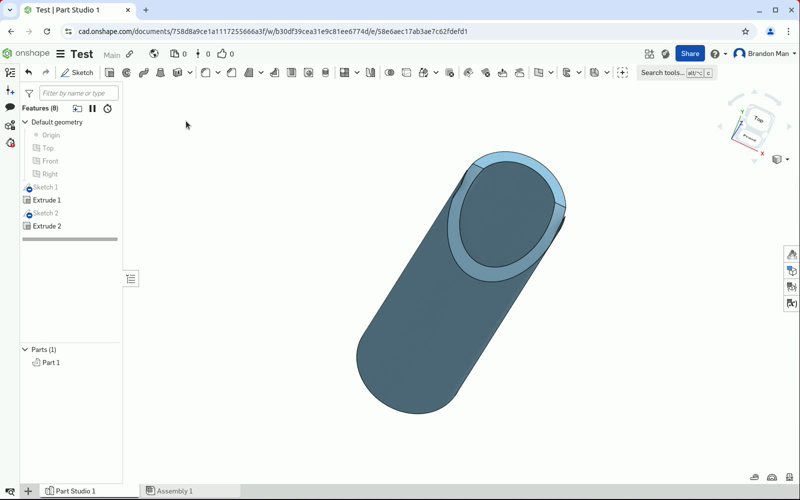
key(up, 2)
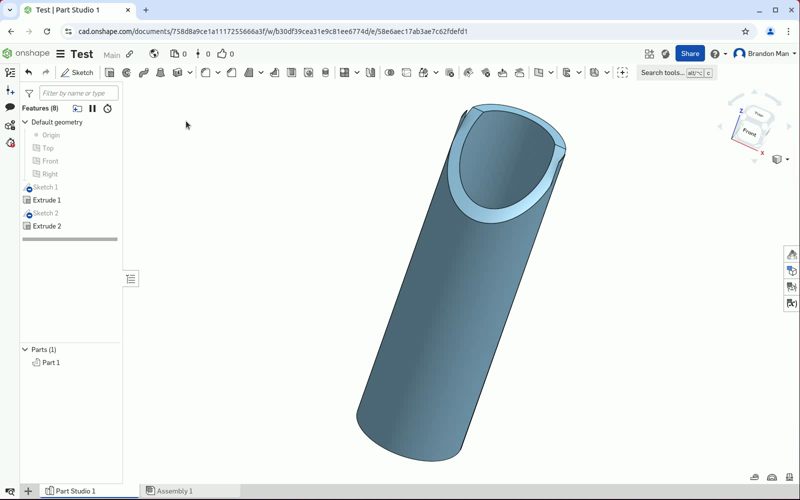
key(left, 2)
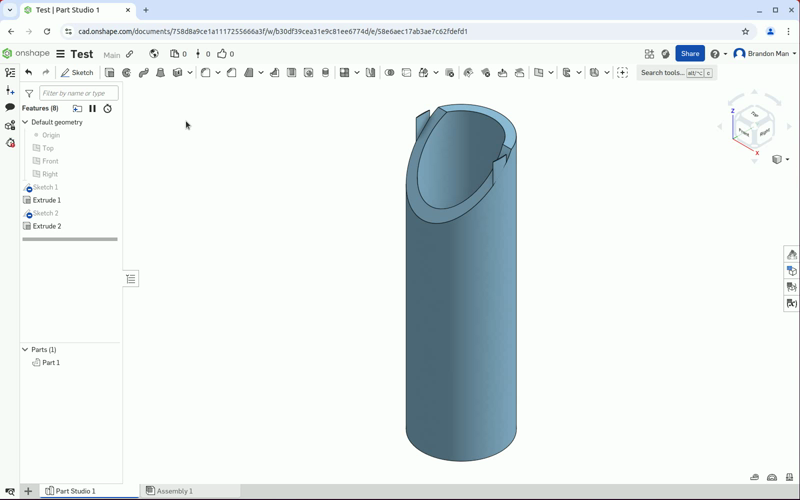
mouse_move(73, 189)
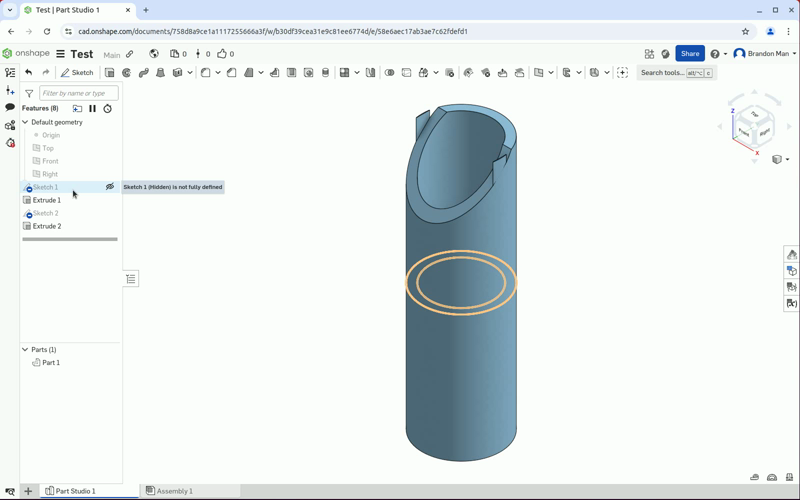
click(73, 189)